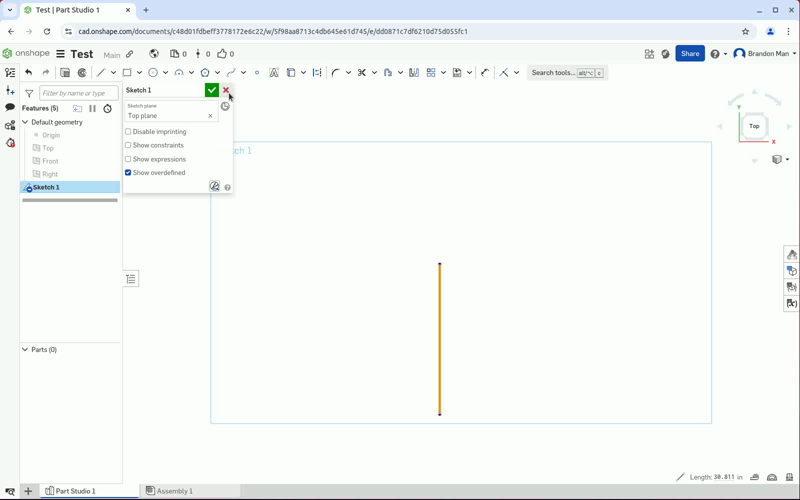
key(shift+h)
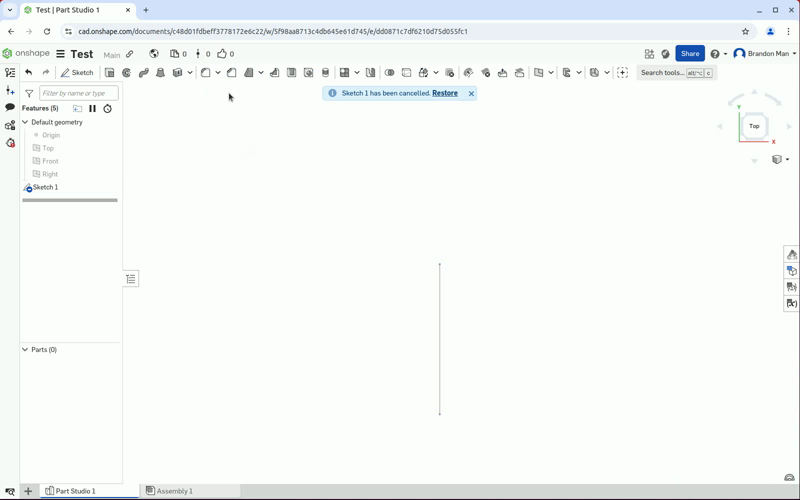
key(shift+s)
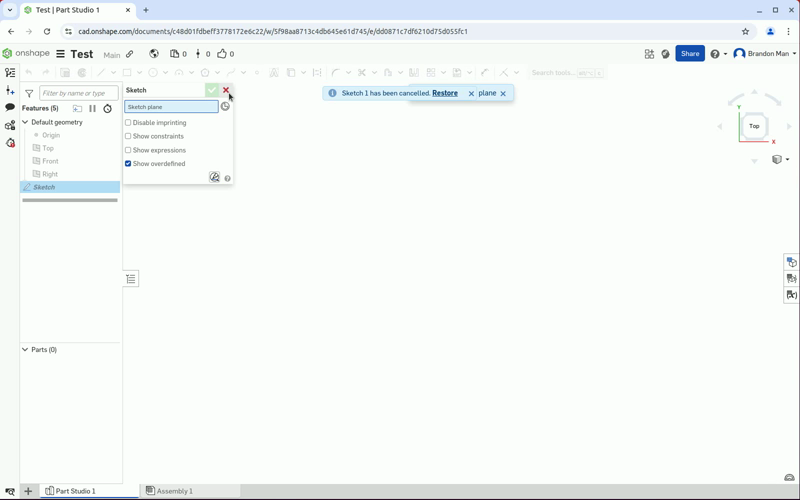
mouse_move(73, 150)
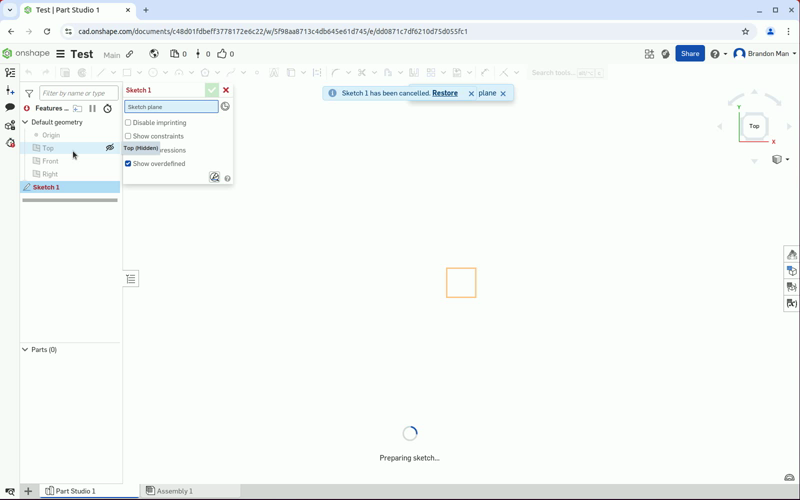
click(73, 150)
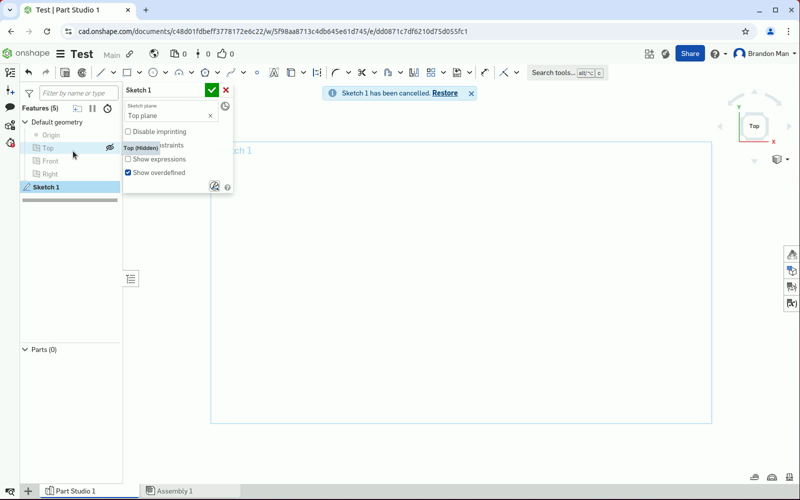
mouse_move(73, 352)
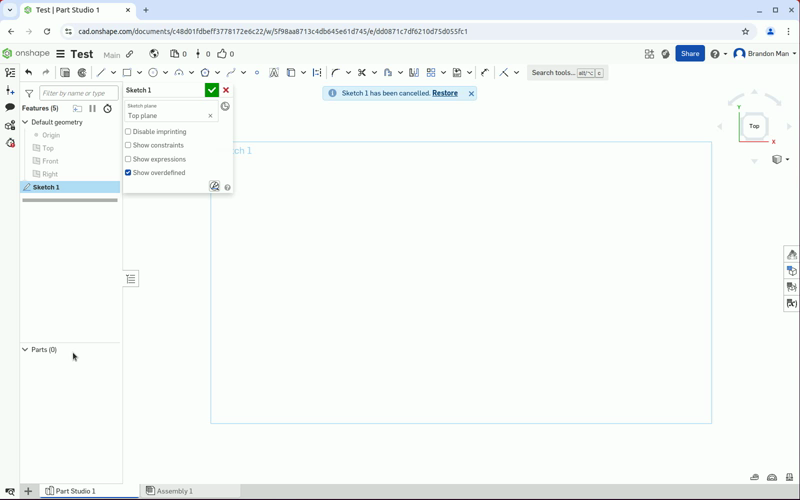
key(y)
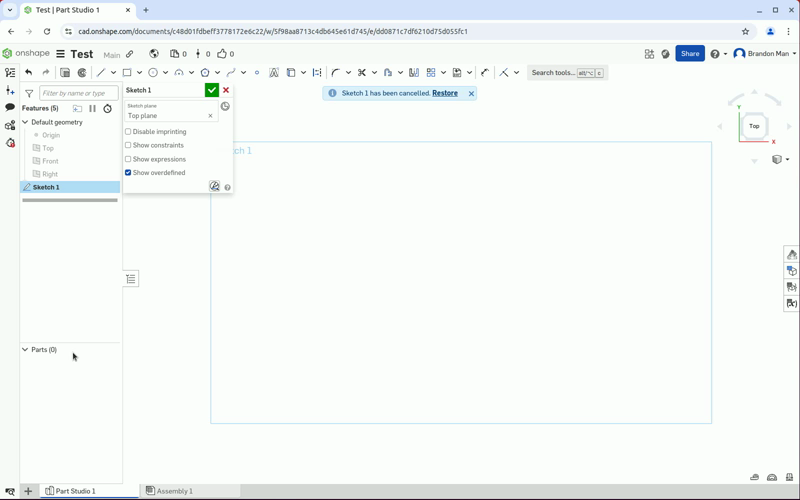
key(l)
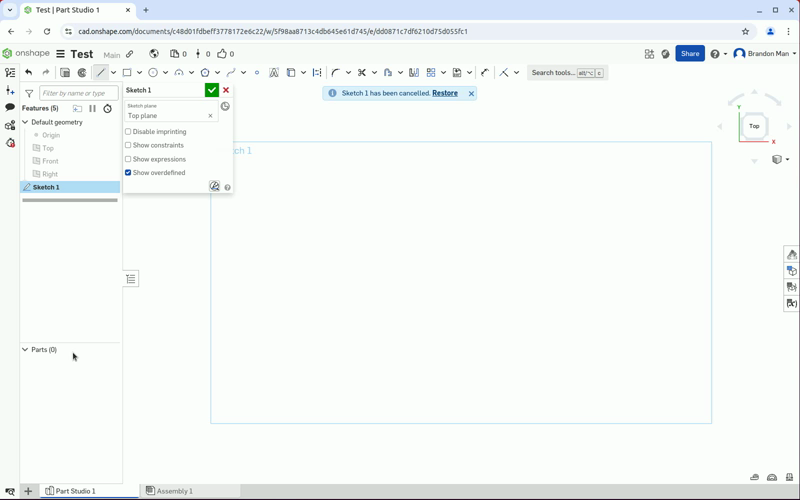
key_down(shift)
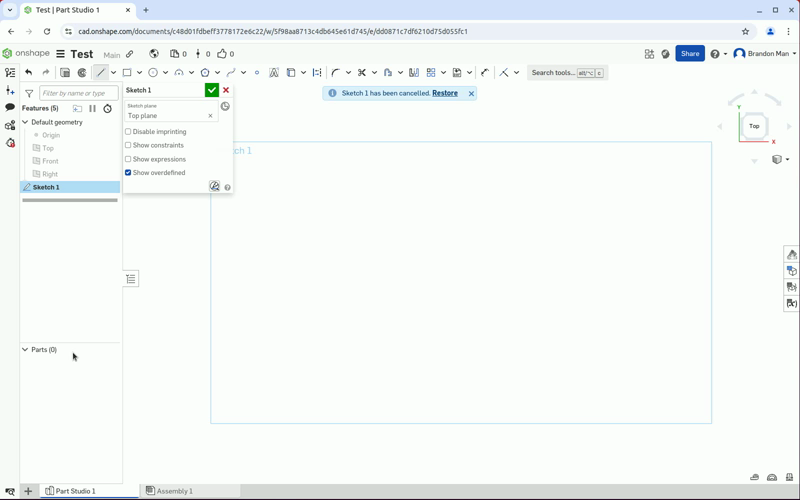
mouse_move(452, 282)
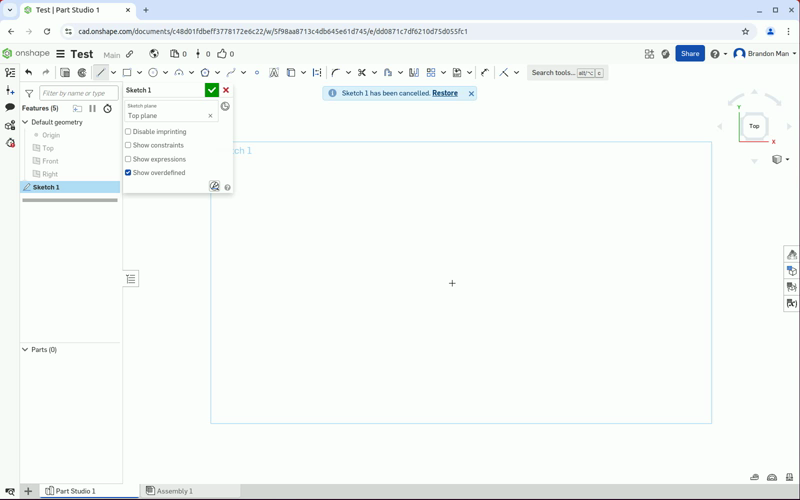
click(452, 282)
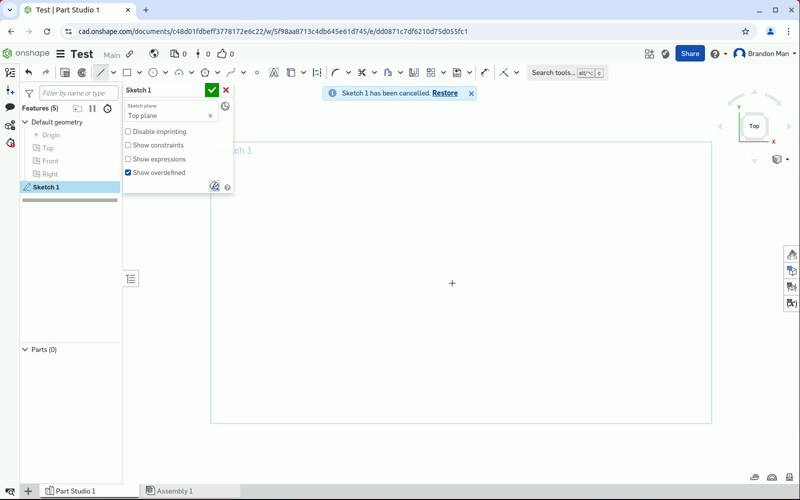
key_up(shift)
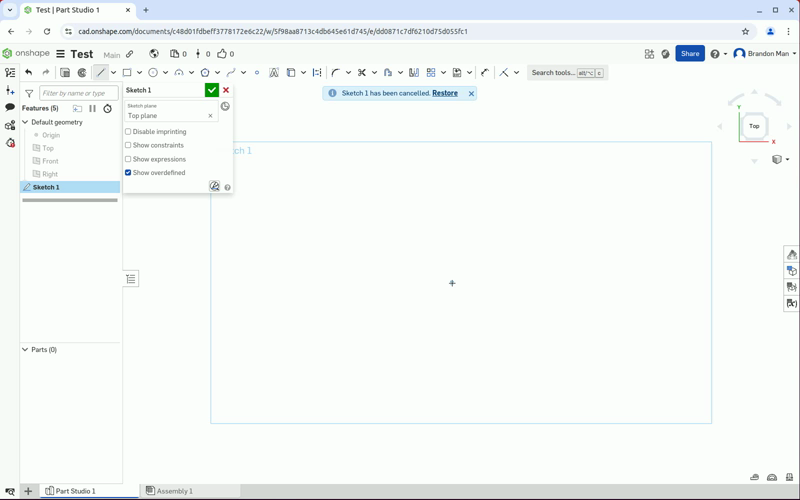
key_down(shift)
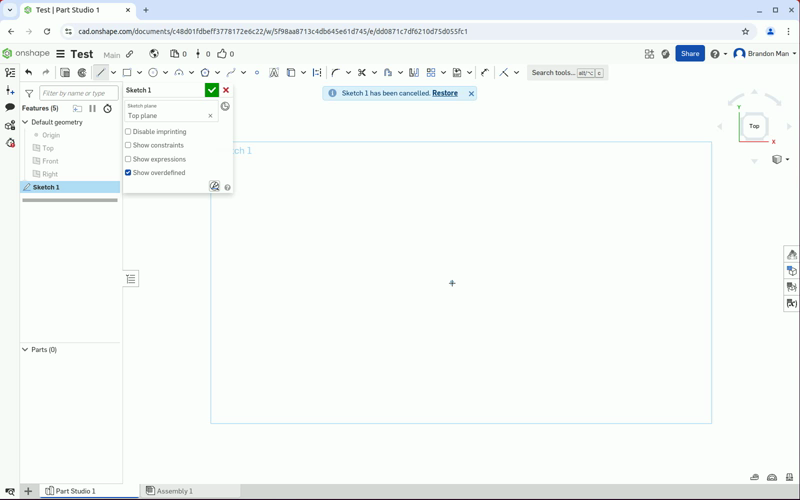
mouse_move(482, 282)
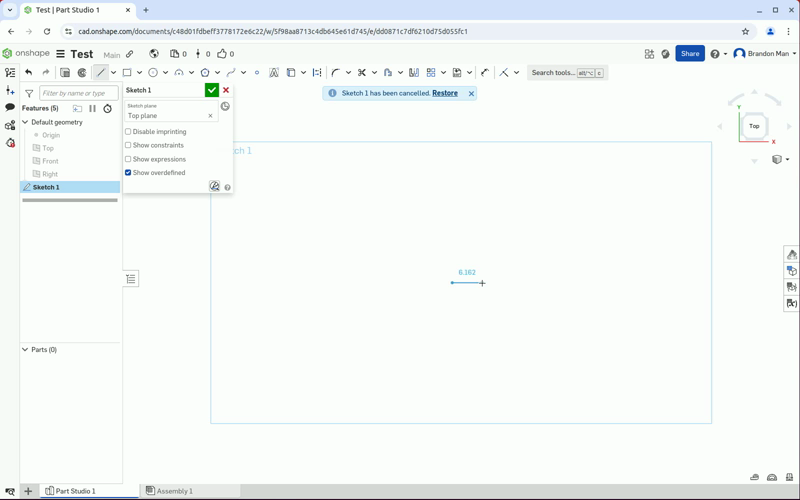
mouse_move(457, 291)
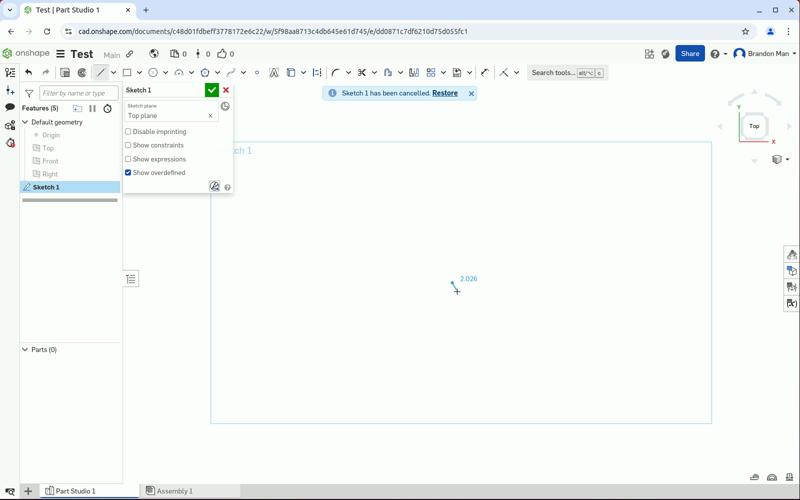
click(457, 291)
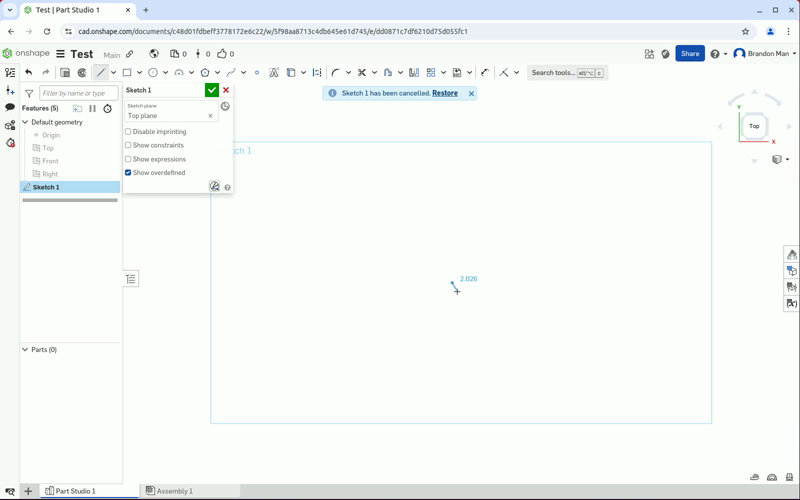
key_up(shift)
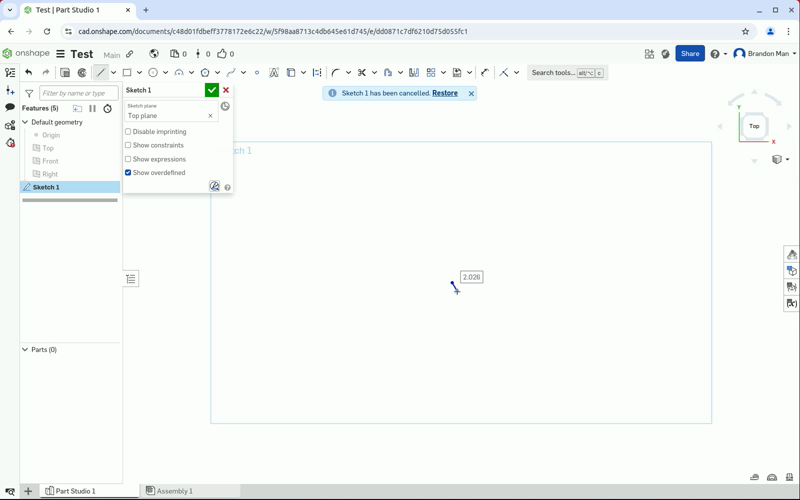
key_down(shift)
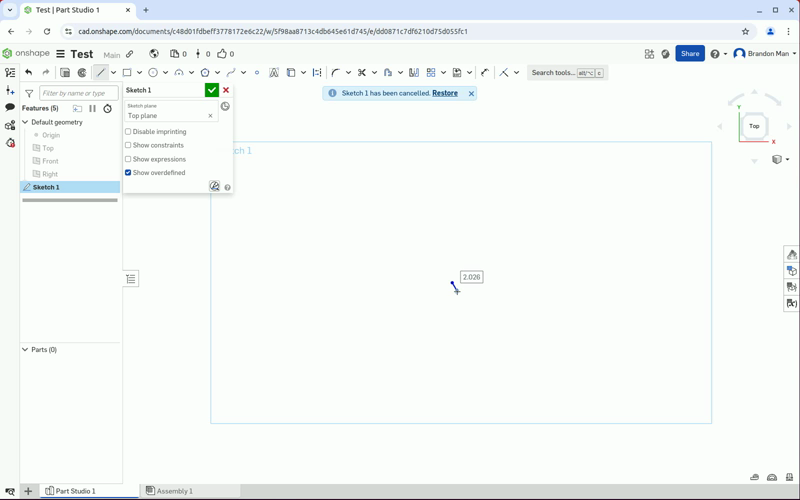
mouse_move(487, 291)
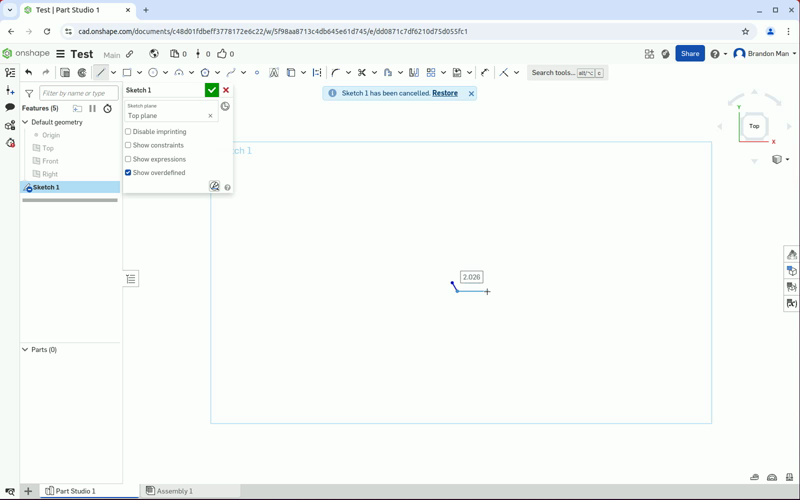
mouse_move(466, 291)
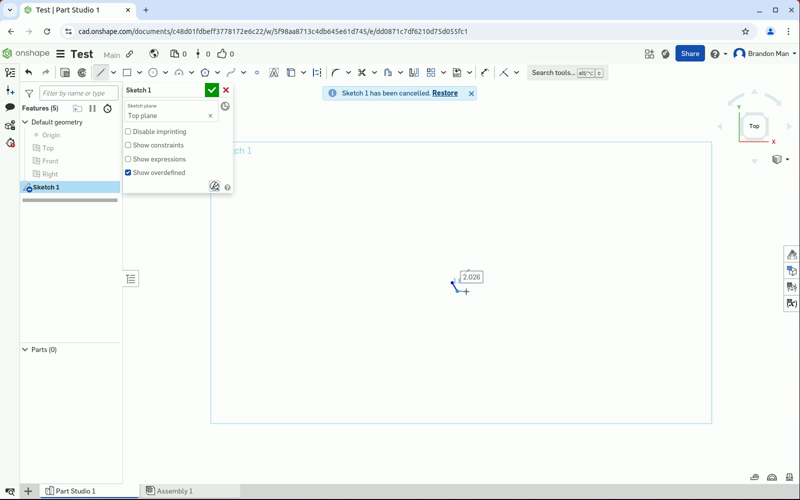
click(466, 291)
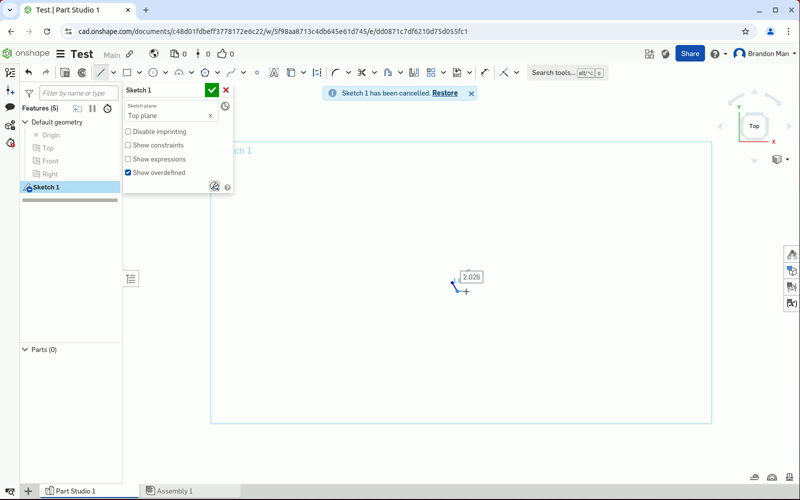
key_up(shift)
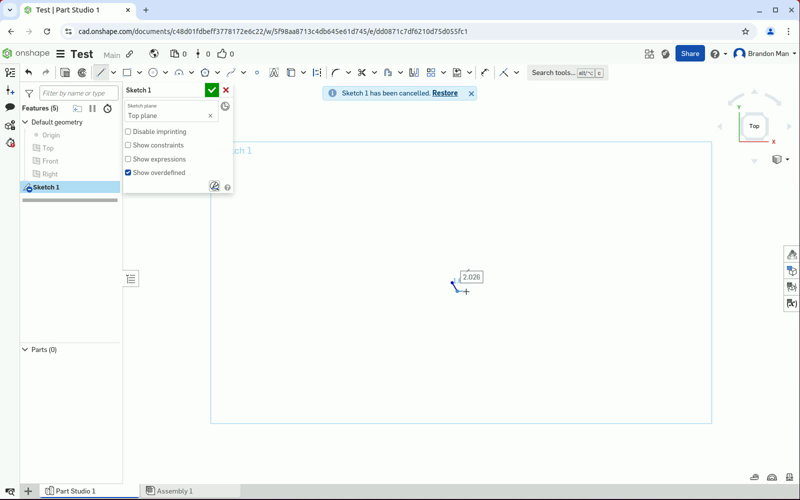
key_down(shift)
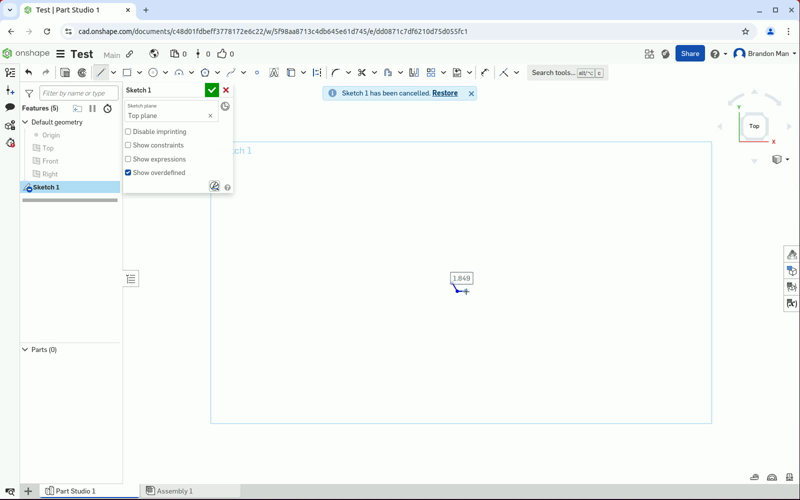
mouse_move(496, 291)
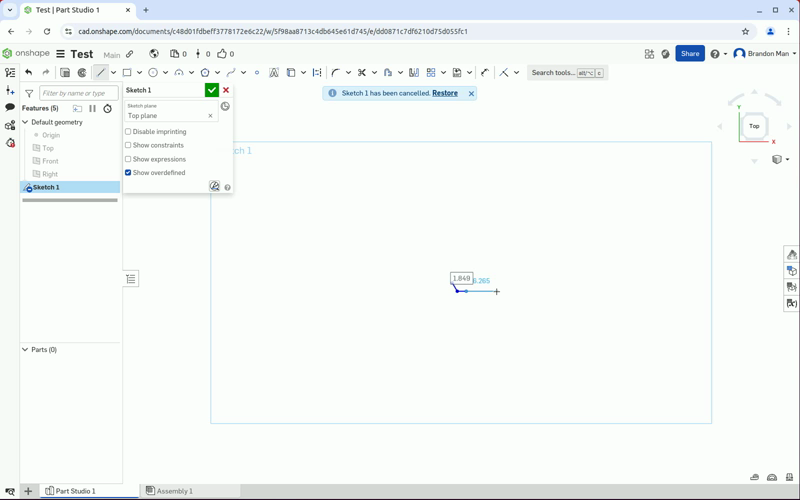
mouse_move(470, 282)
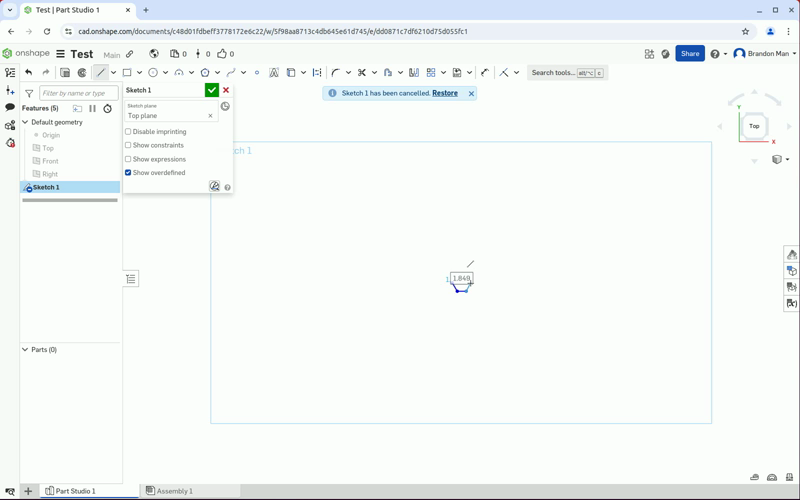
click(470, 282)
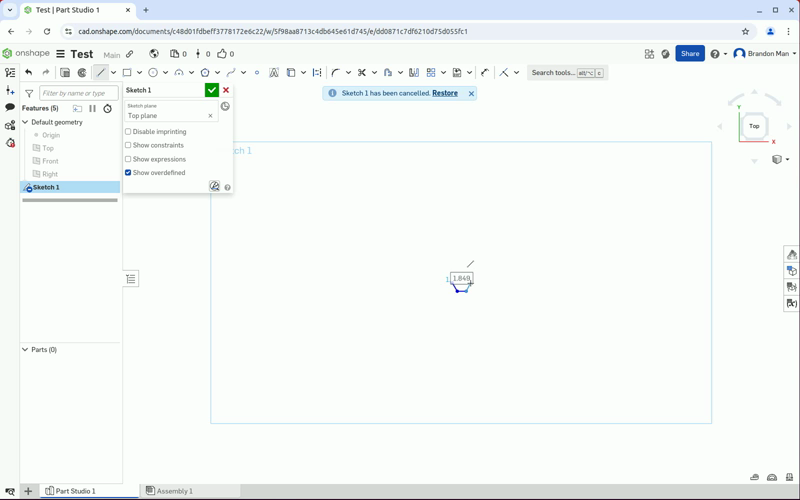
key_up(shift)
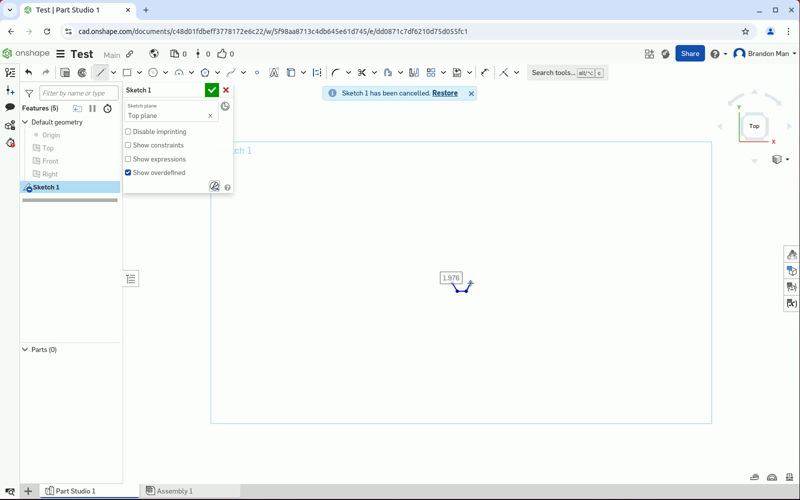
key_down(shift)
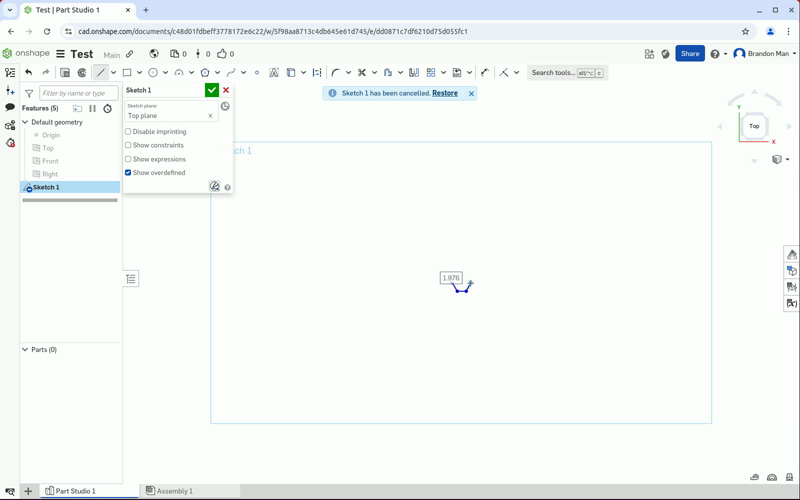
mouse_move(501, 282)
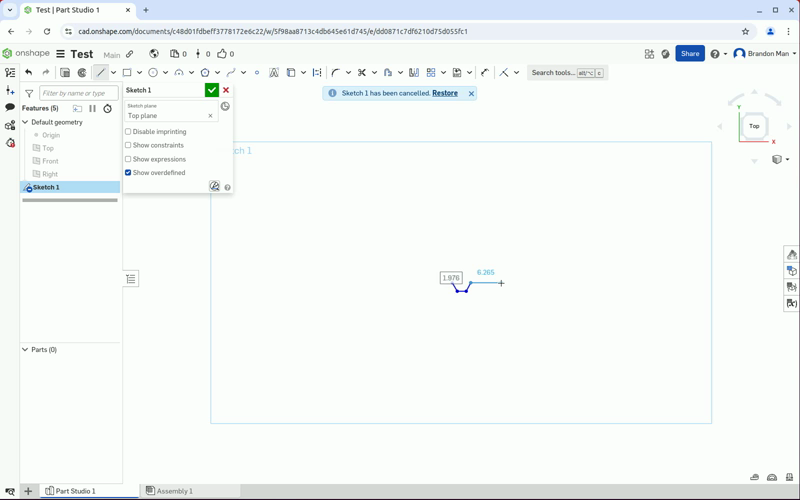
mouse_move(466, 274)
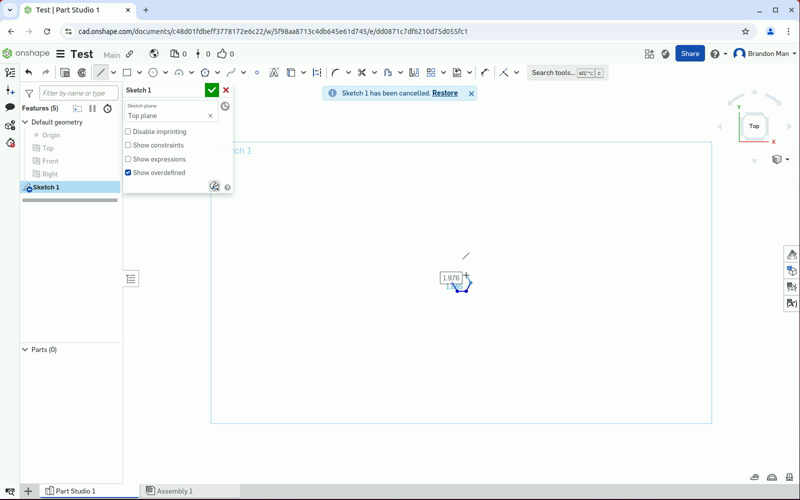
click(466, 274)
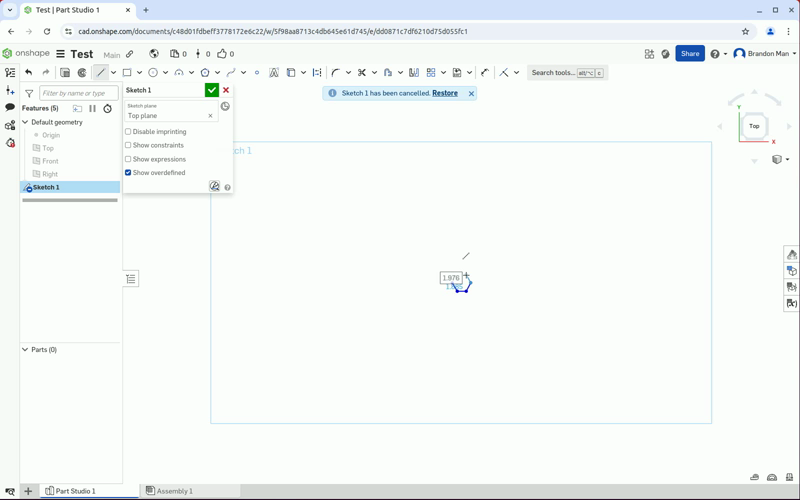
key_up(shift)
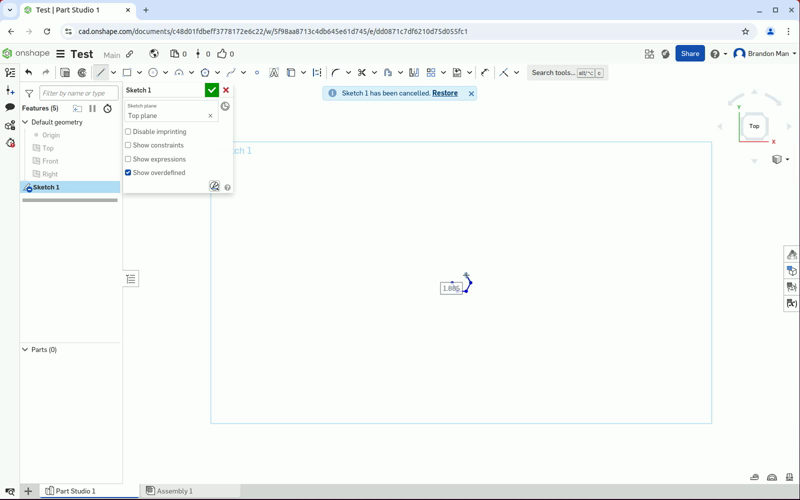
key_down(shift)
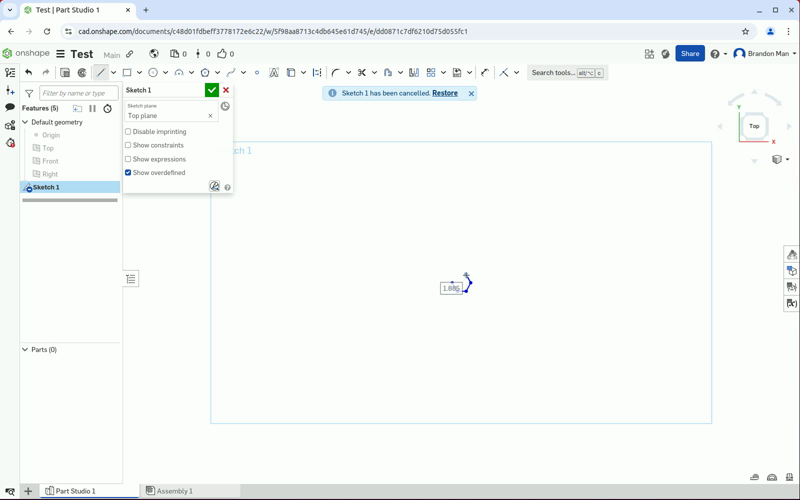
mouse_move(496, 274)
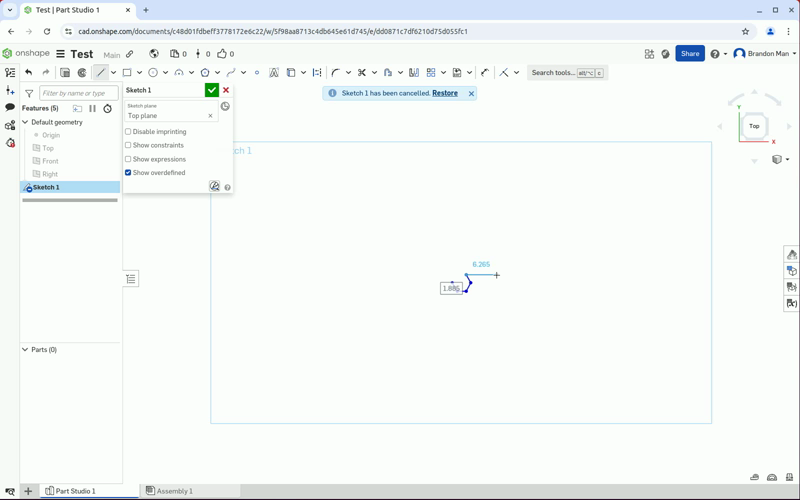
mouse_move(457, 274)
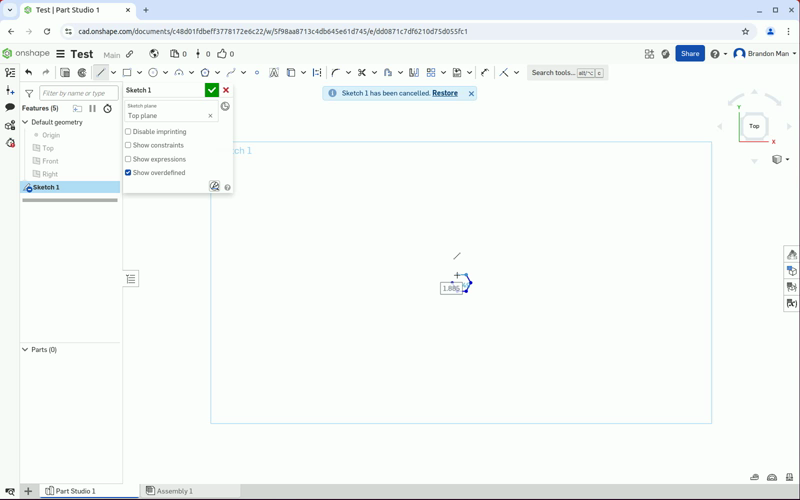
click(457, 274)
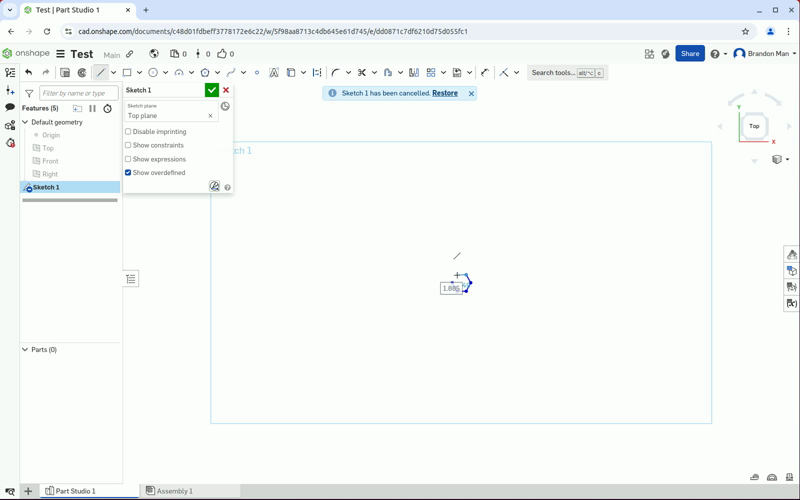
key_up(shift)
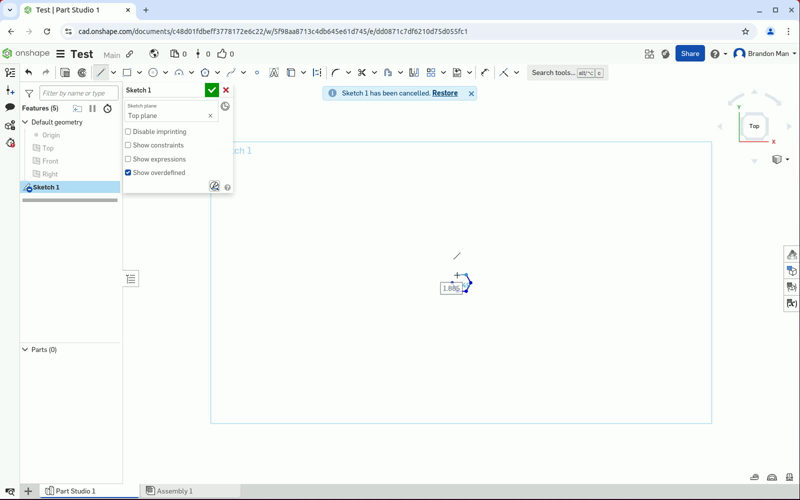
mouse_move(487, 274)
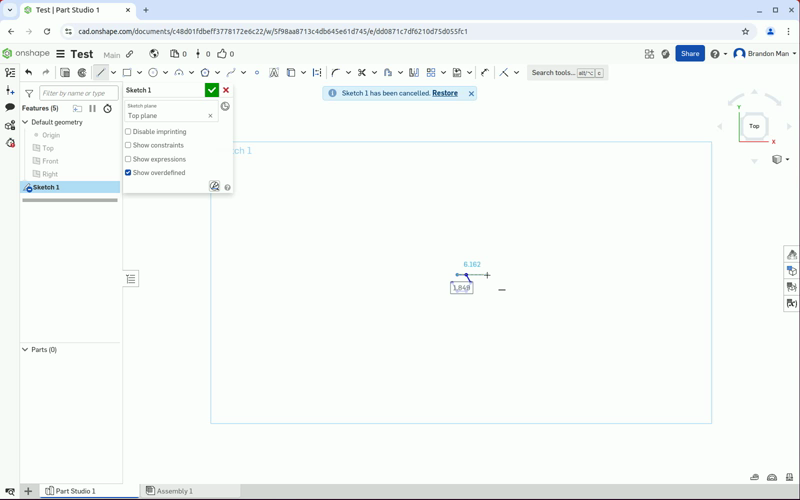
key_down(shift)
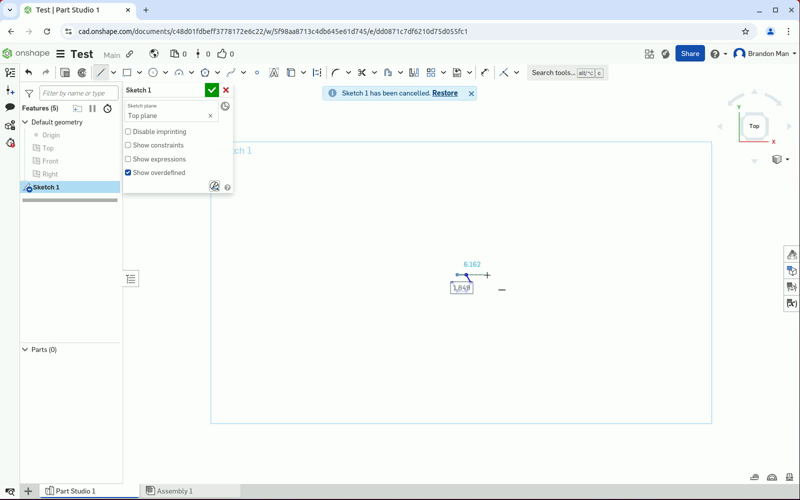
mouse_move(452, 282)
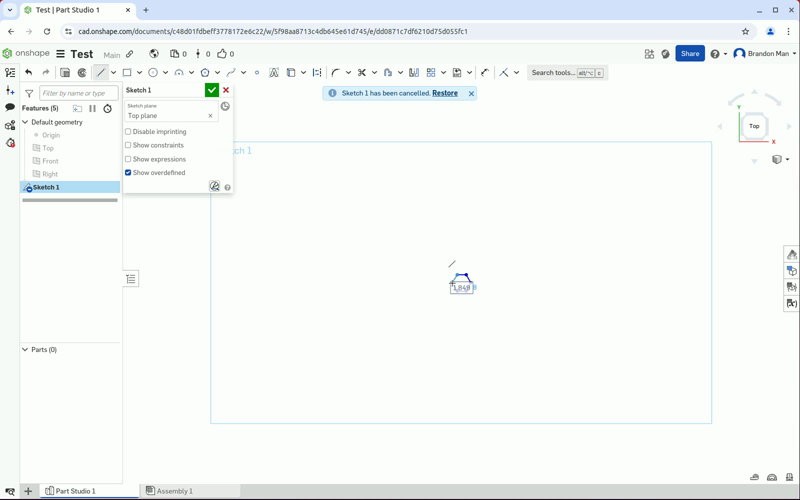
key_up(shift)
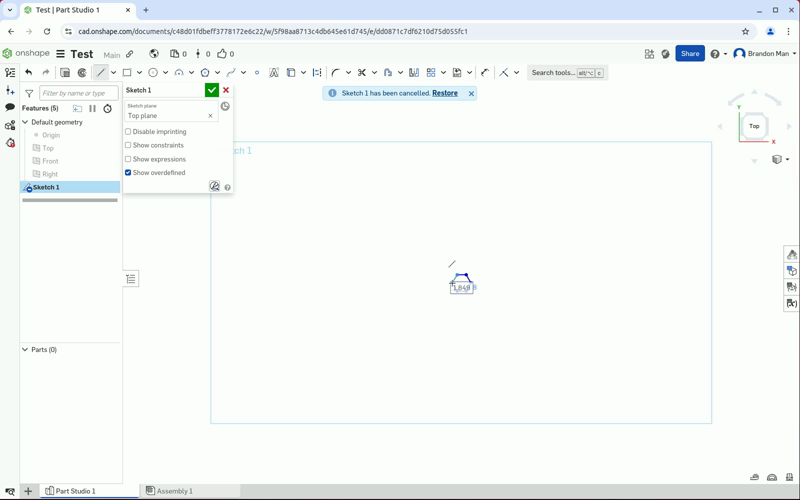
click(452, 282)
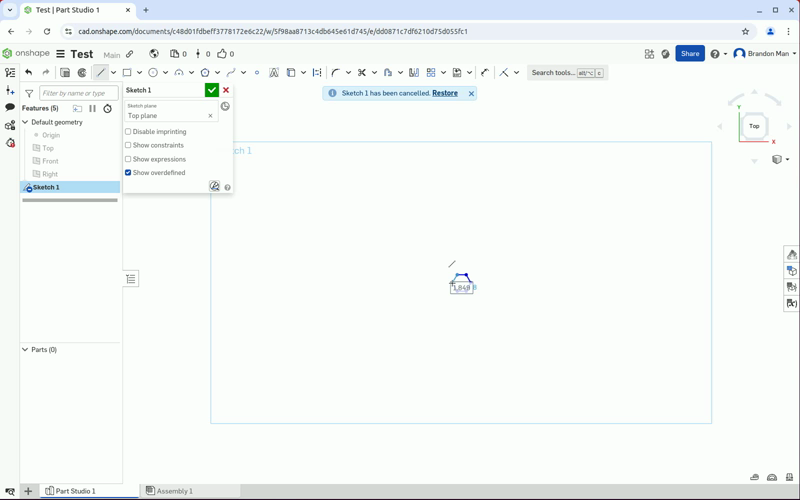
key(esc)
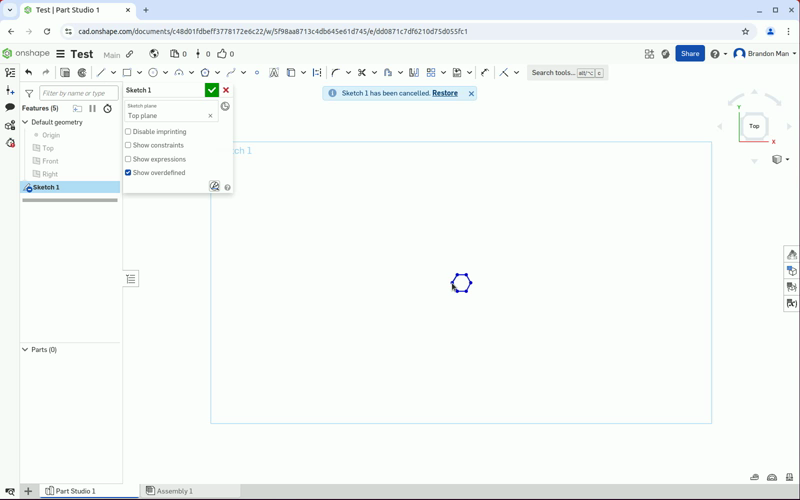
mouse_move(459, 275)
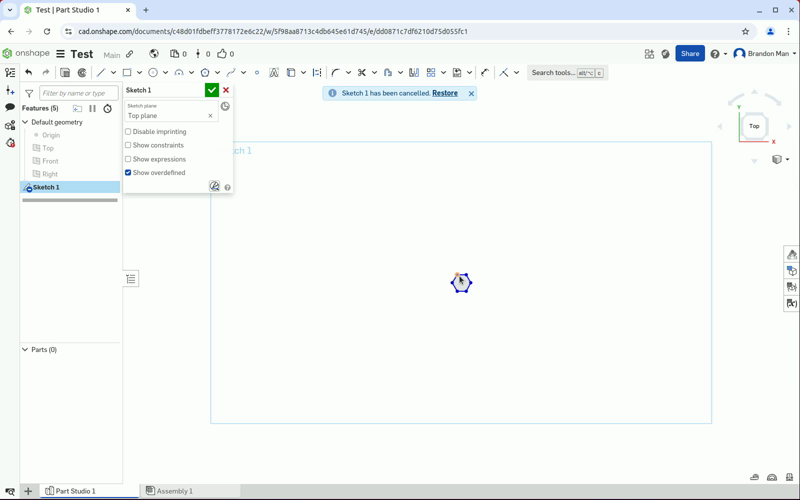
scroll(6)
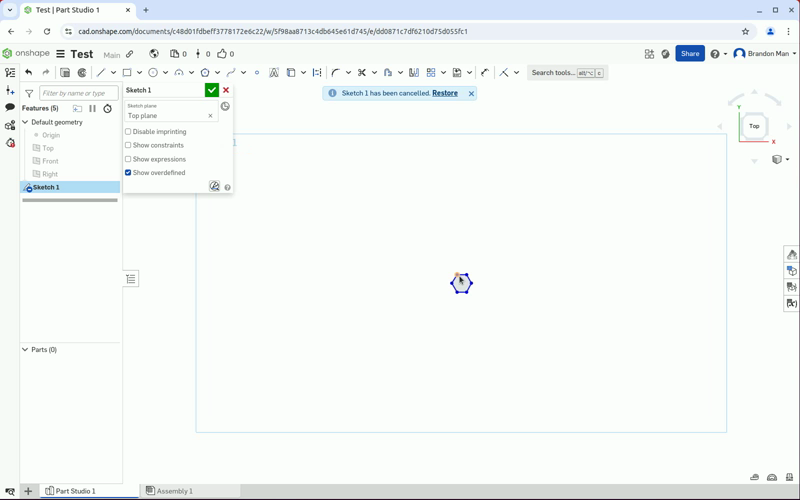
scroll(6)
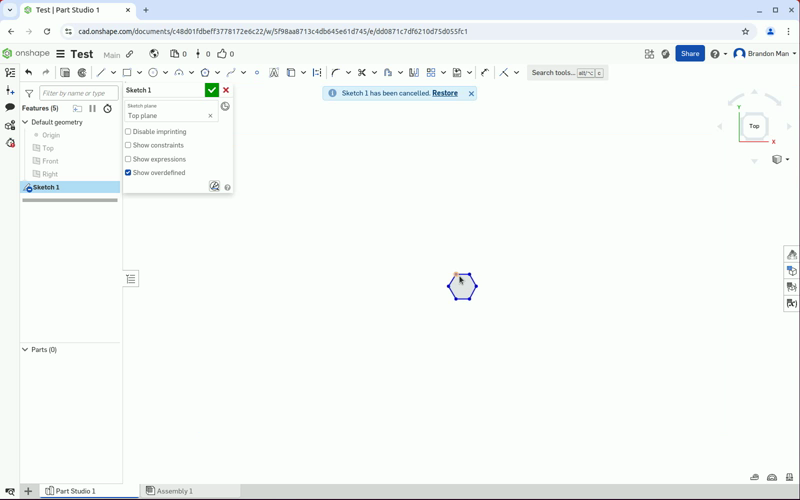
scroll(6)
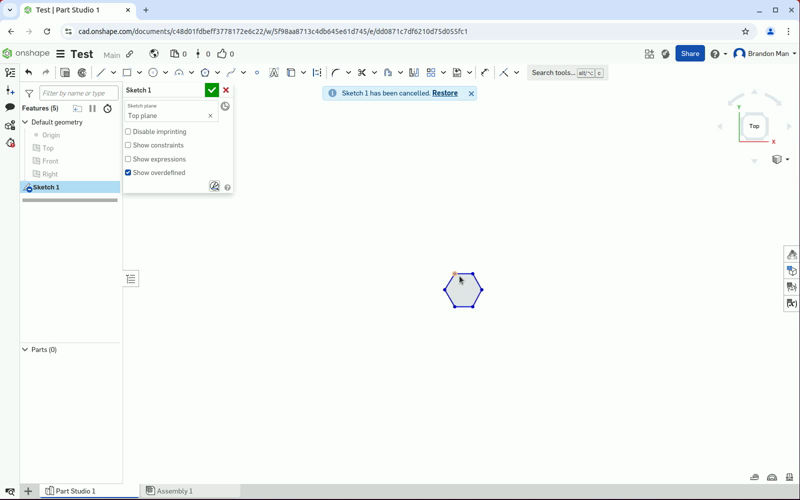
scroll(6)
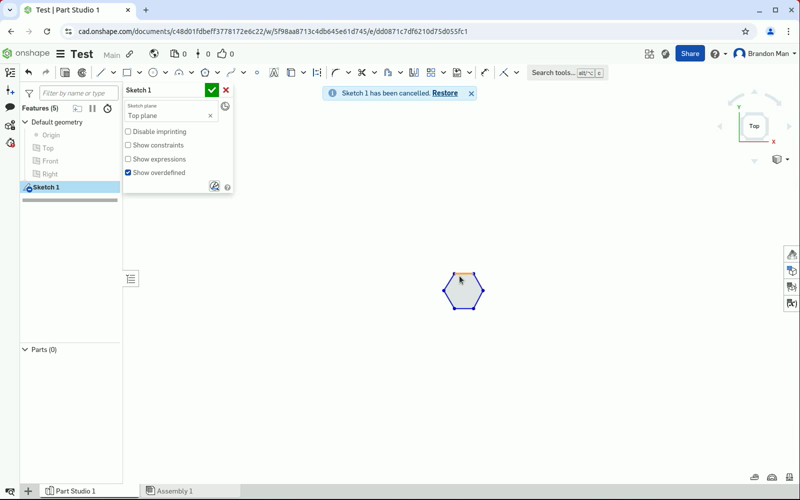
scroll(6)
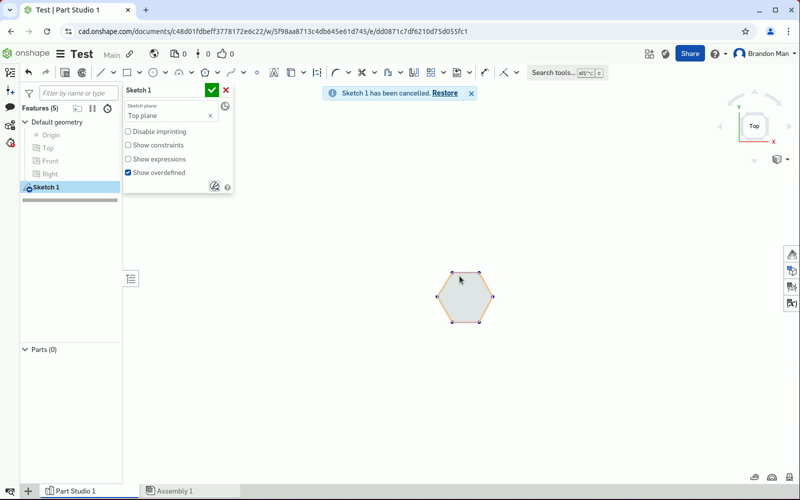
scroll(6)
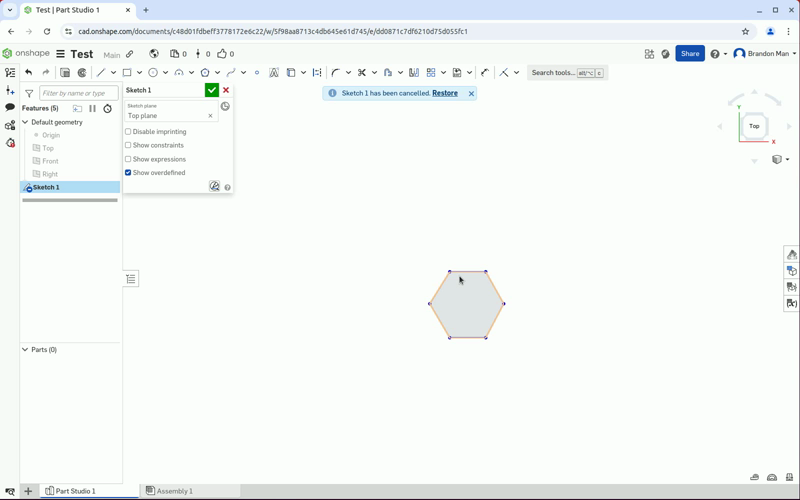
scroll(6)
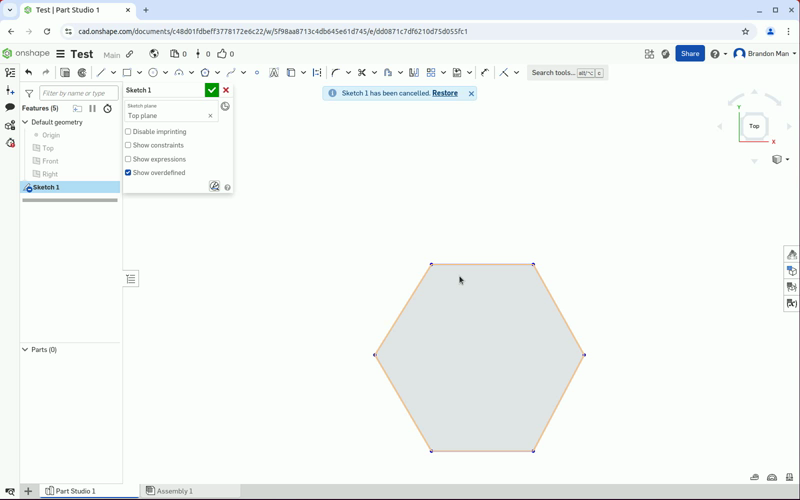
click(459, 275)
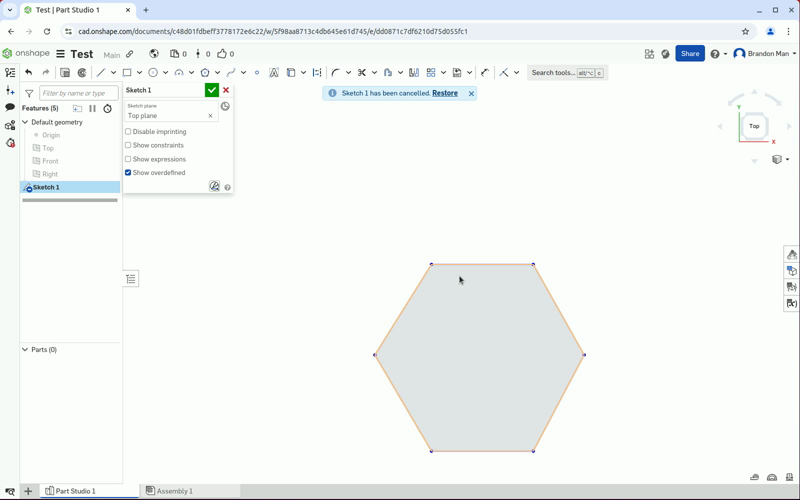
scroll(-6)
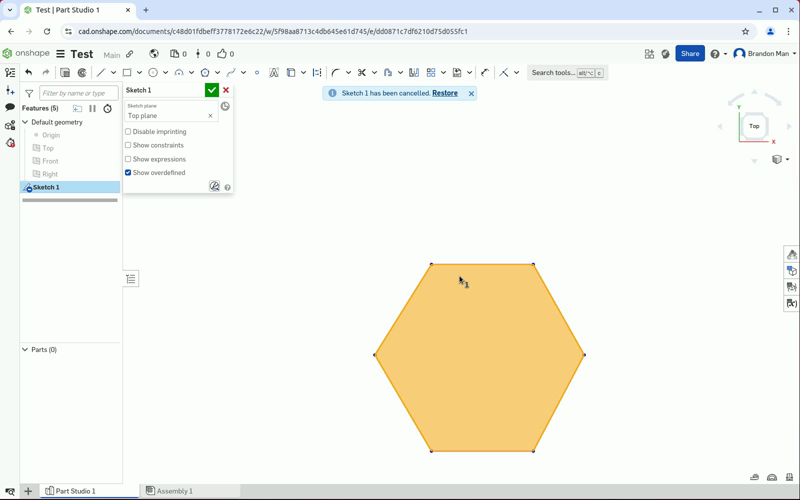
scroll(-6)
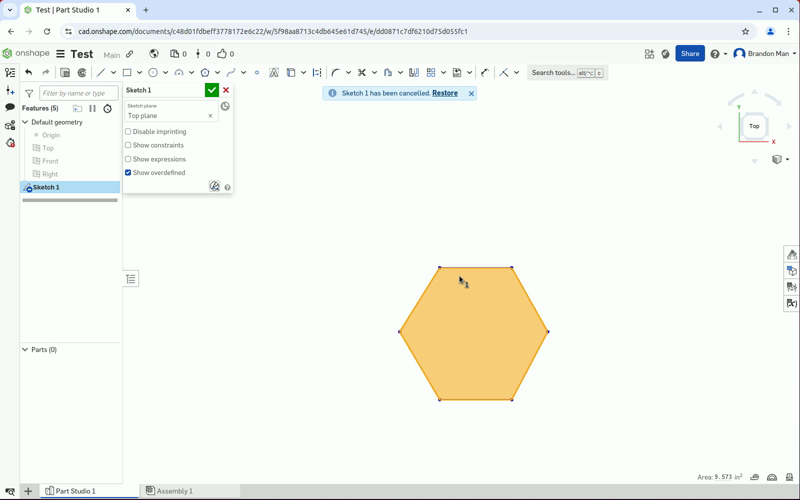
scroll(-6)
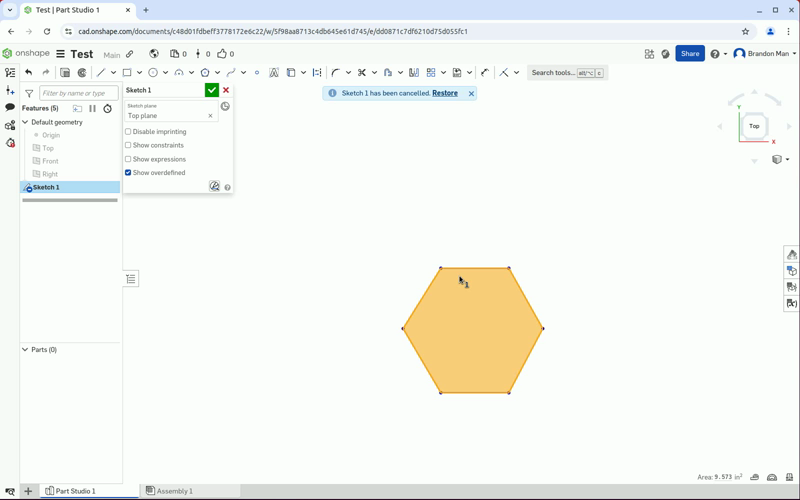
scroll(-6)
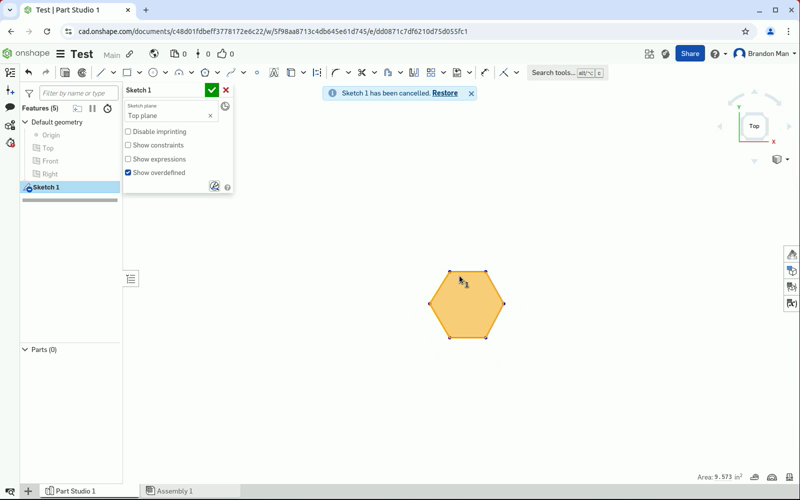
scroll(-6)
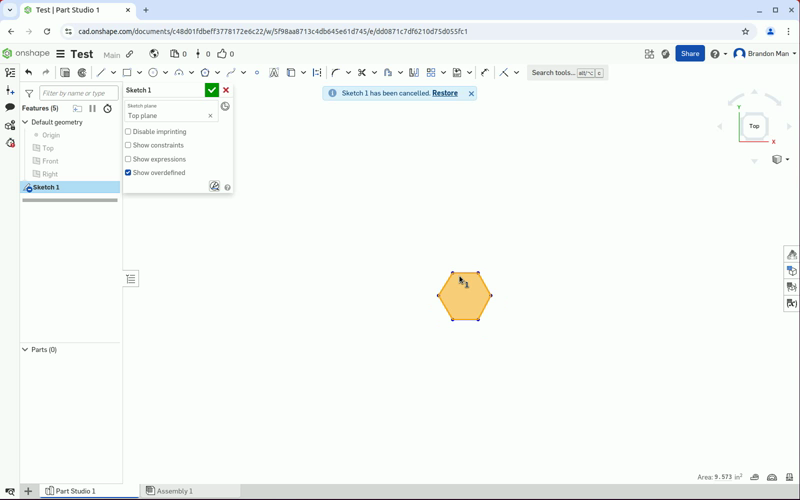
scroll(-6)
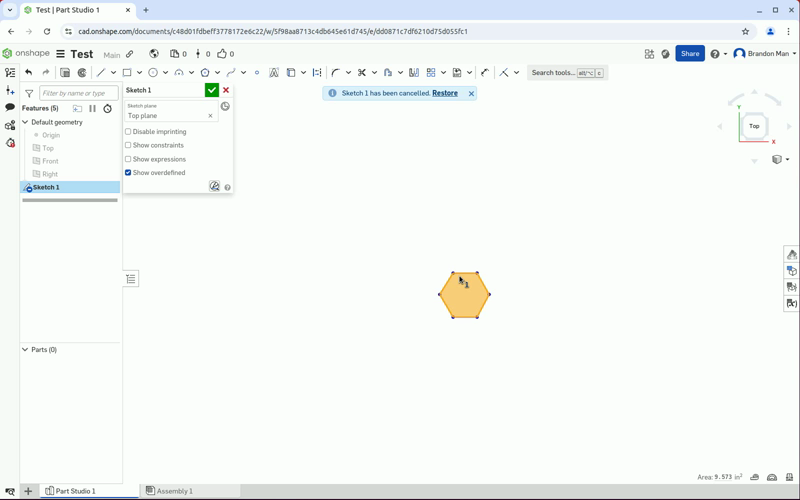
scroll(-6)
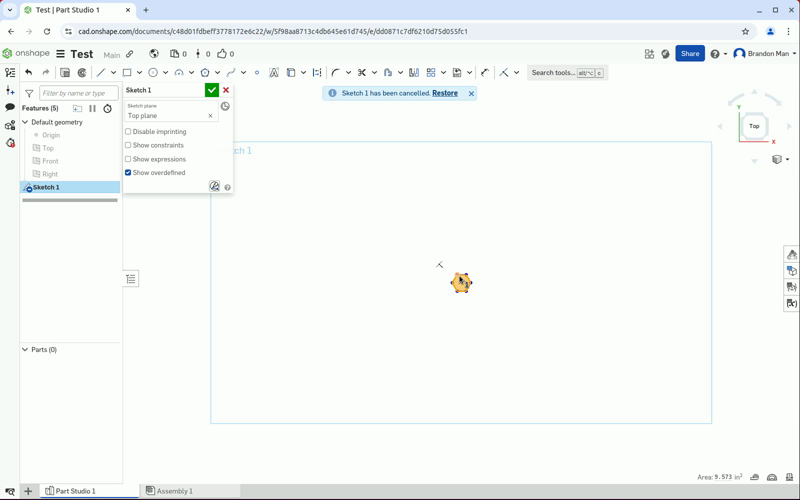
mouse_move(73, 352)
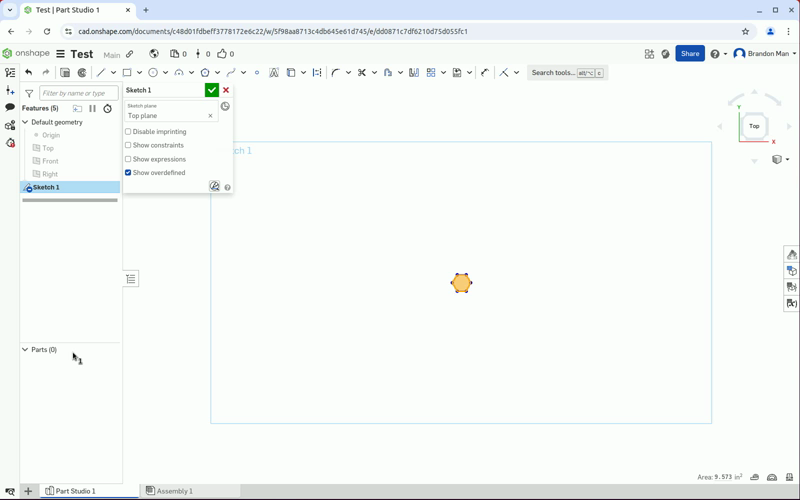
key(shift+y)
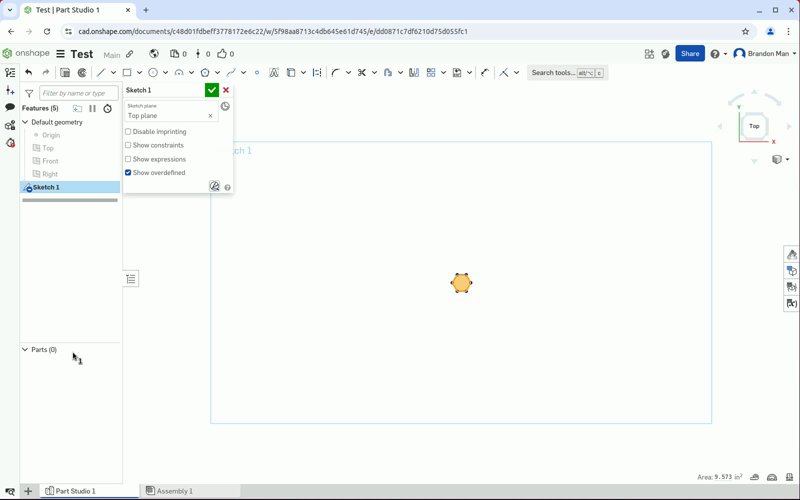
key(shift+e)
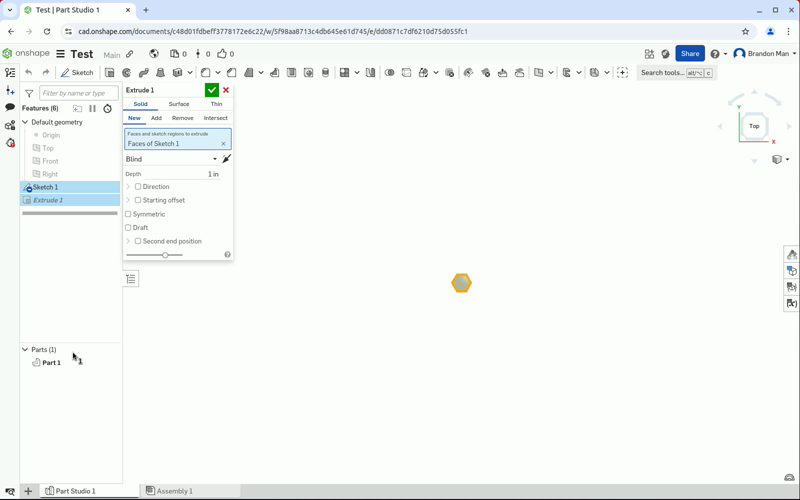
mouse_move(143, 106)
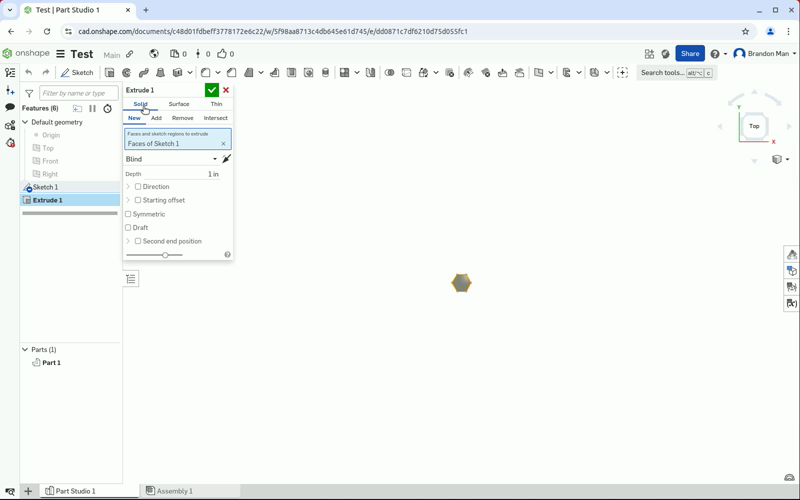
click(143, 106)
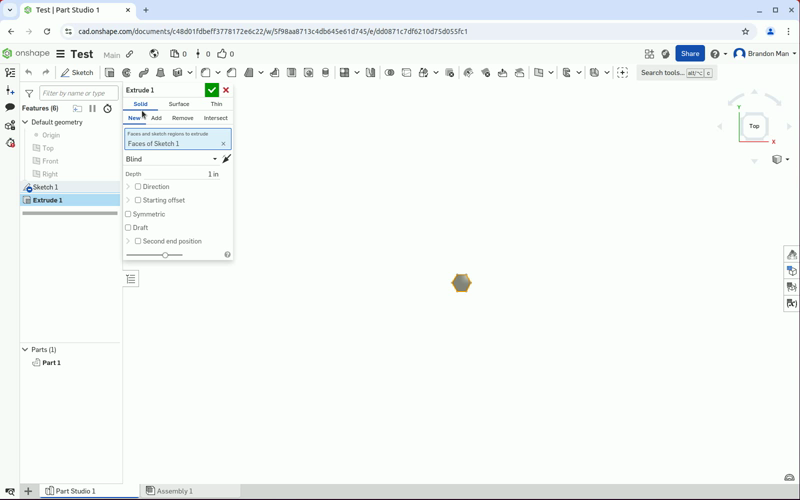
mouse_move(137, 120)
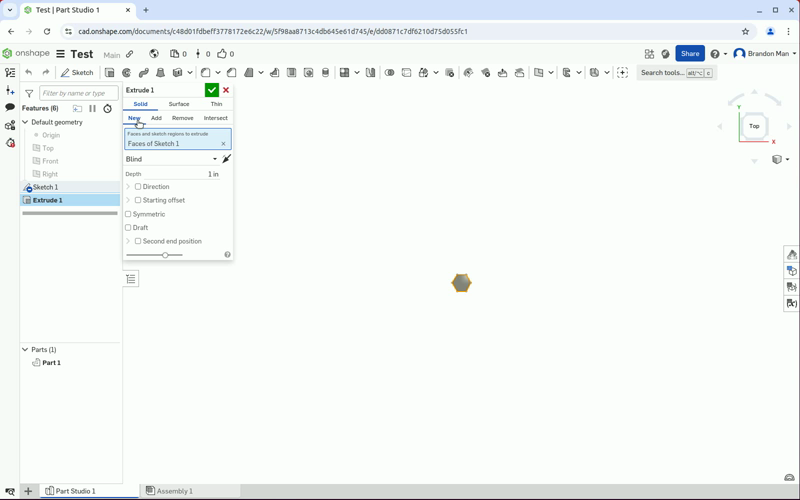
click(137, 120)
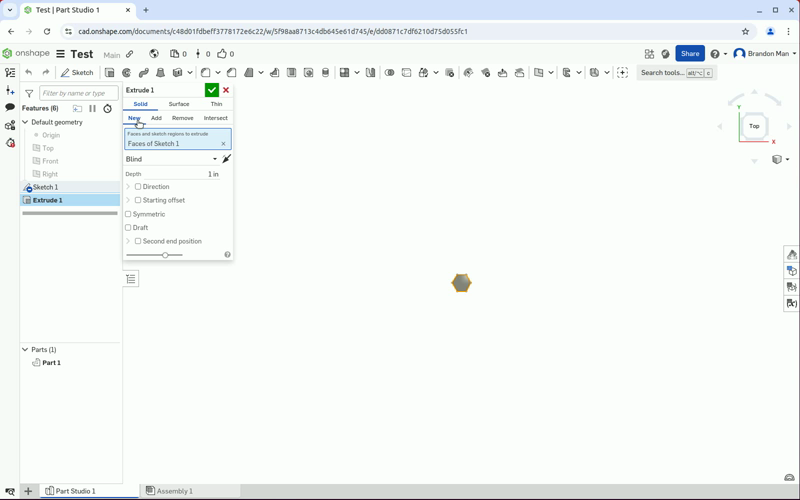
key(tab, 4)
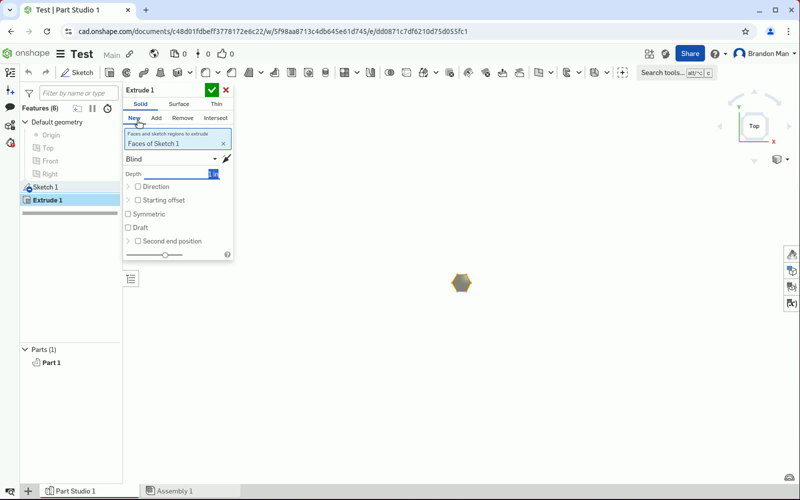
text(1.444)
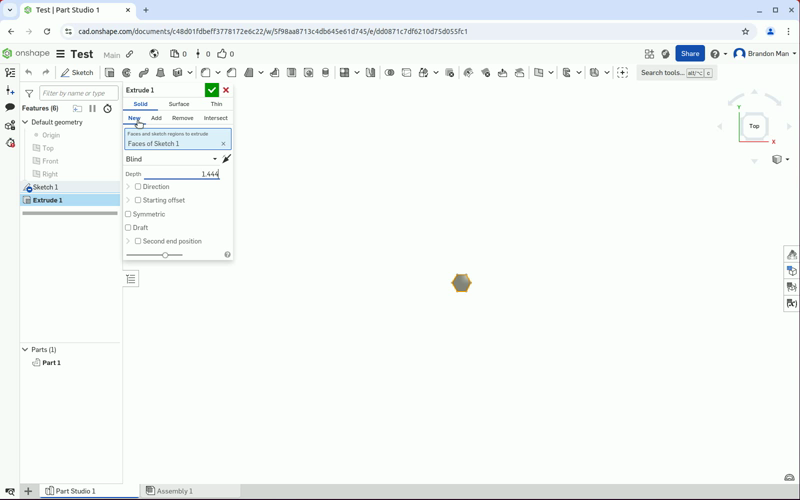
key(enter)
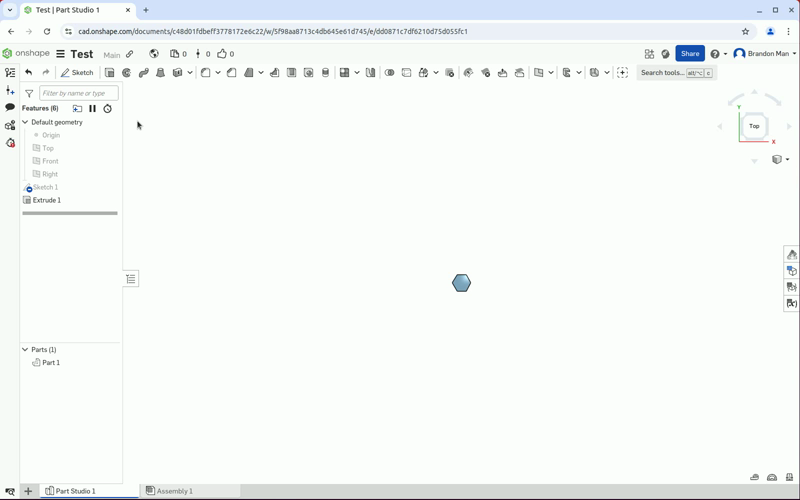
key(shift+h)
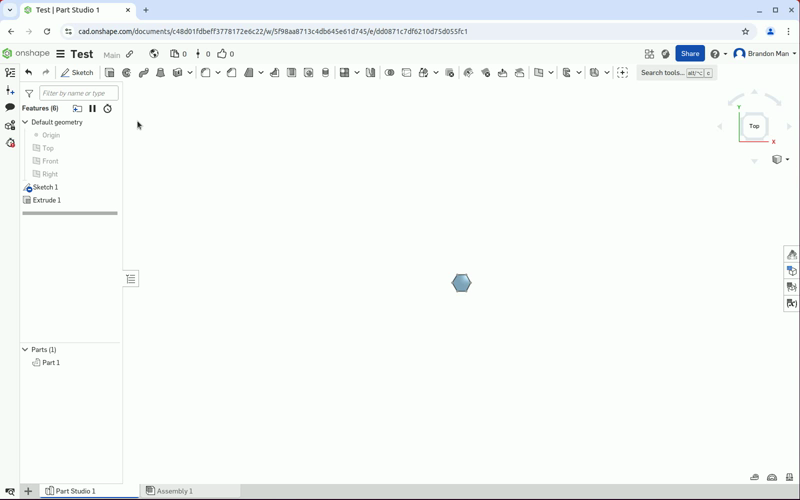
key(shift+h)
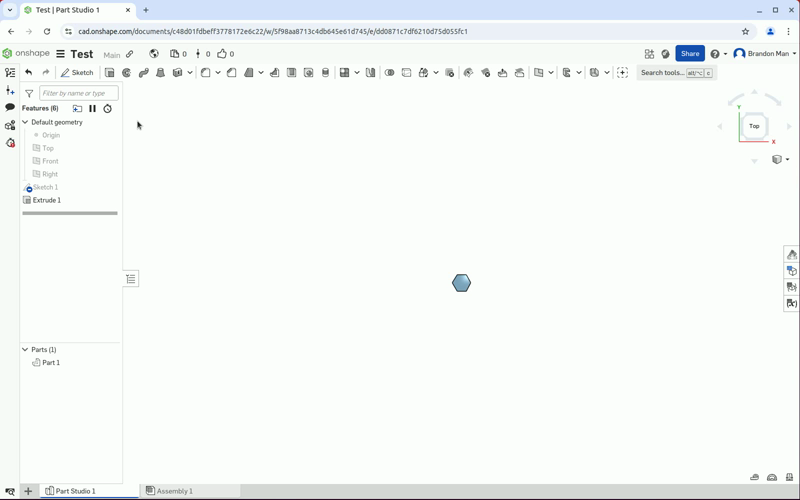
mouse_move(73, 189)
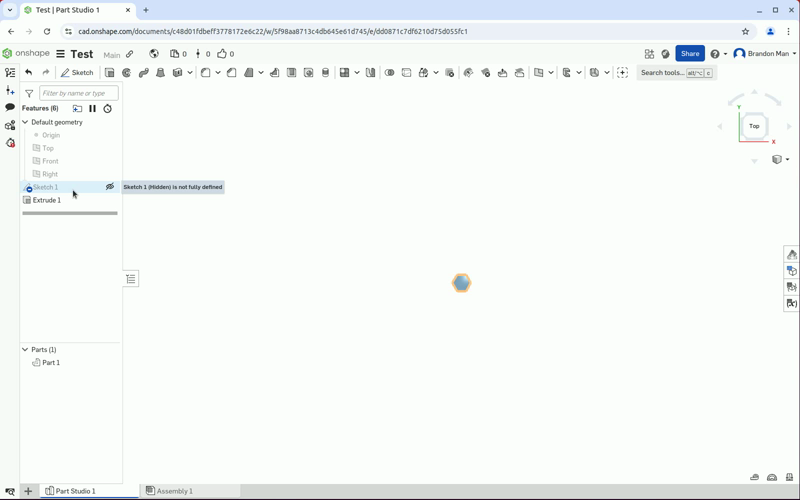
click(73, 189)
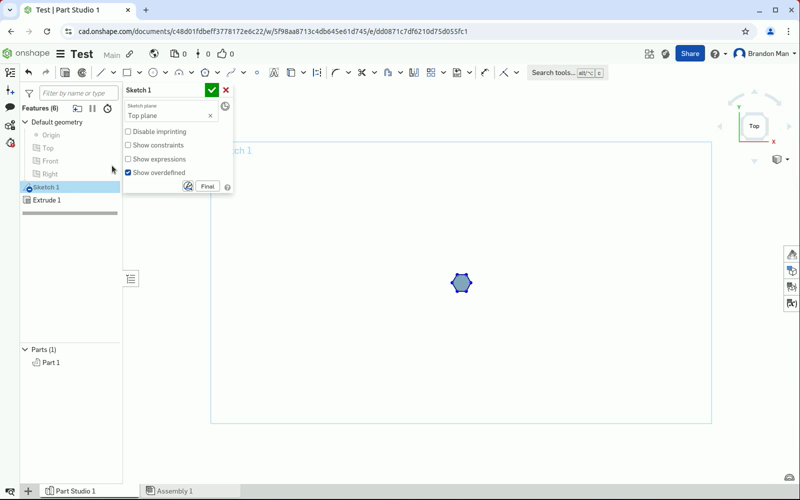
mouse_move(229, 92)
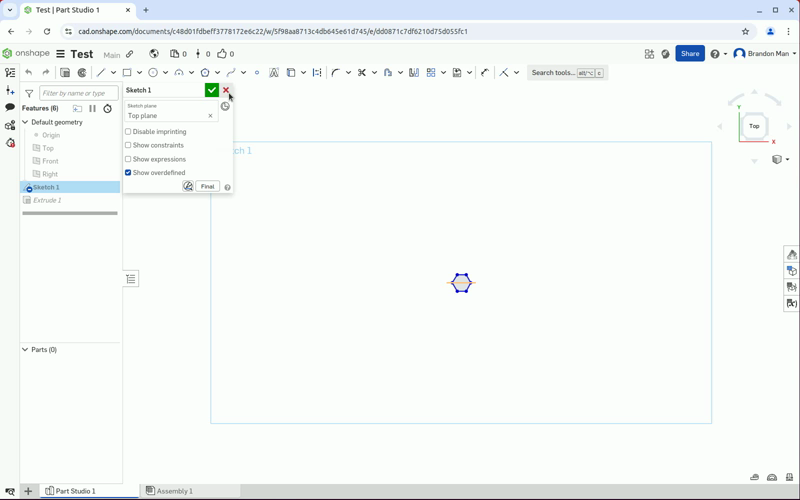
click(229, 92)
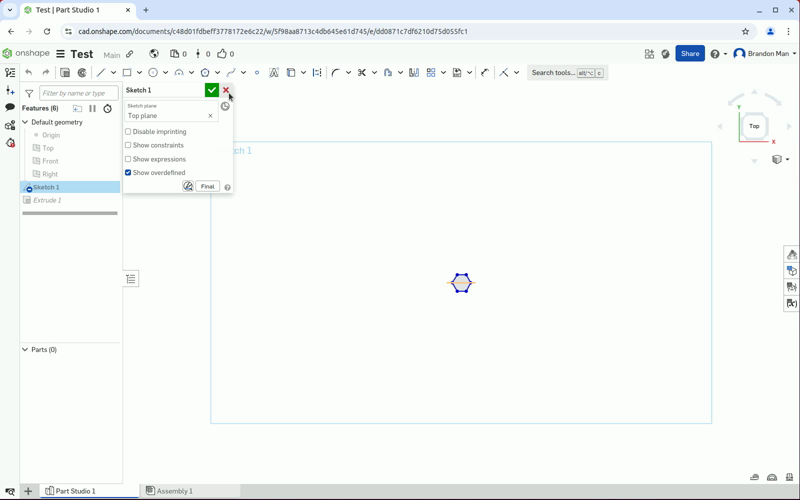
key(shift+s)
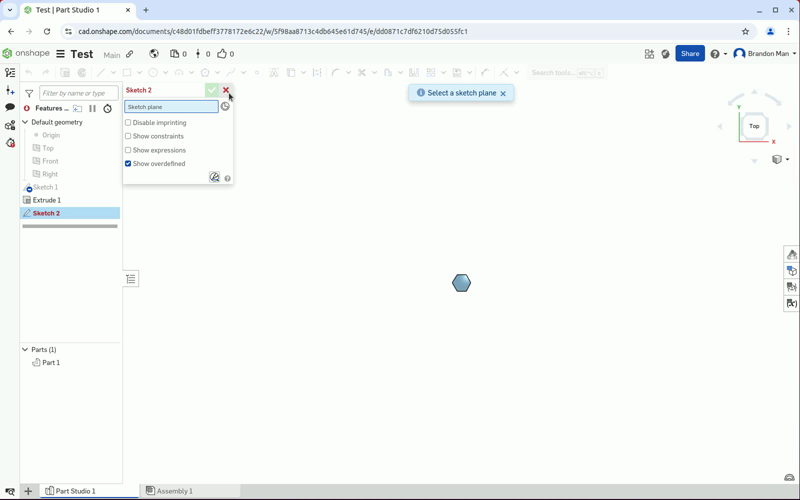
mouse_move(73, 150)
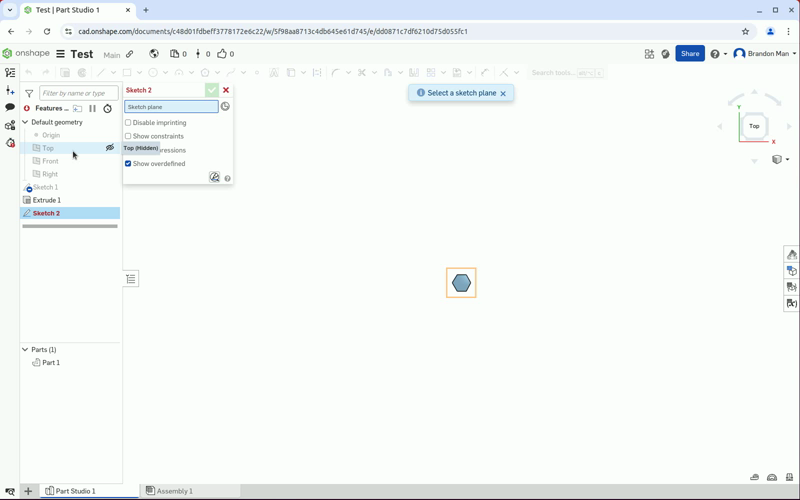
click(73, 150)
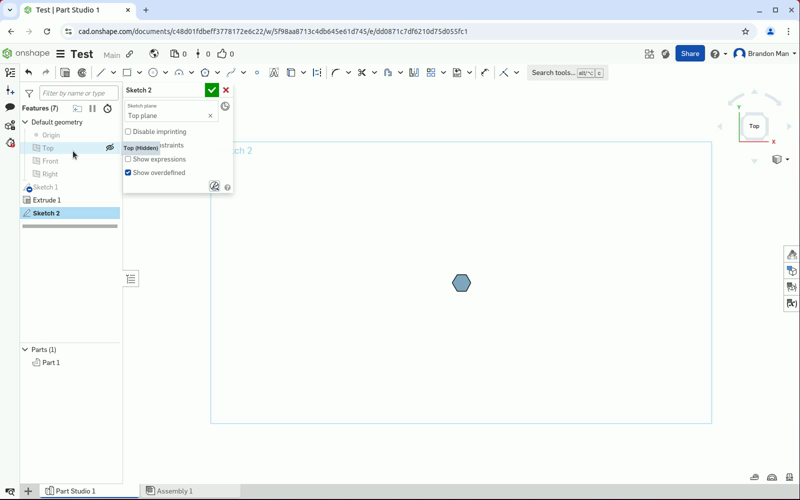
mouse_move(73, 352)
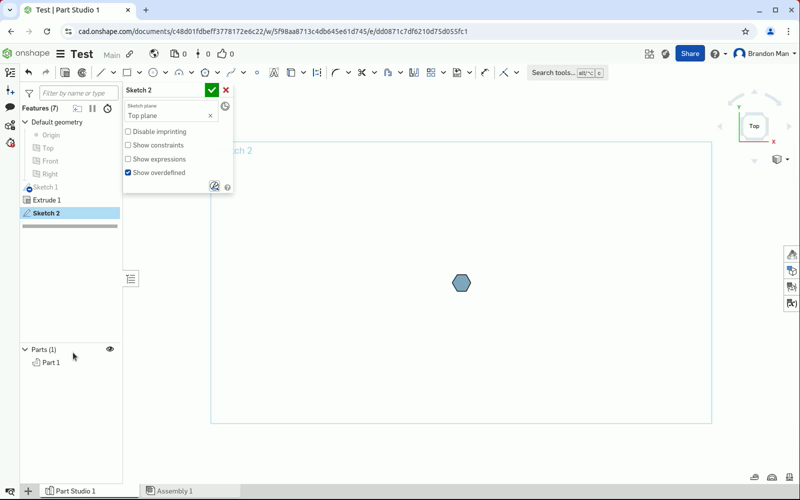
key(y)
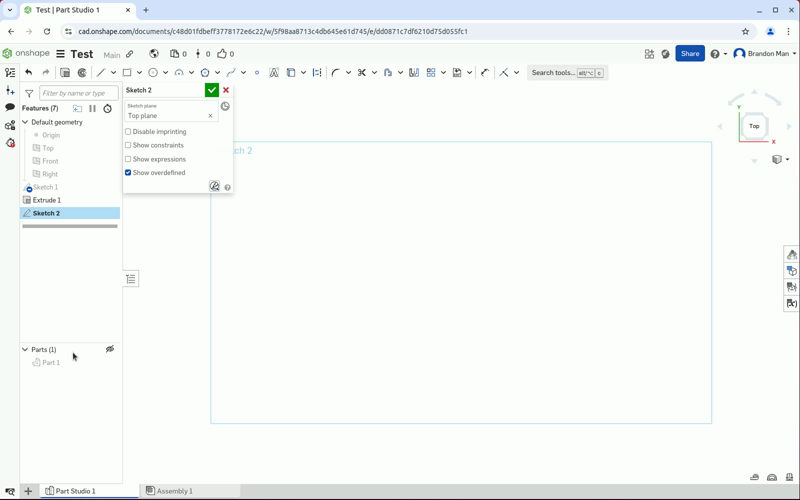
key(c)
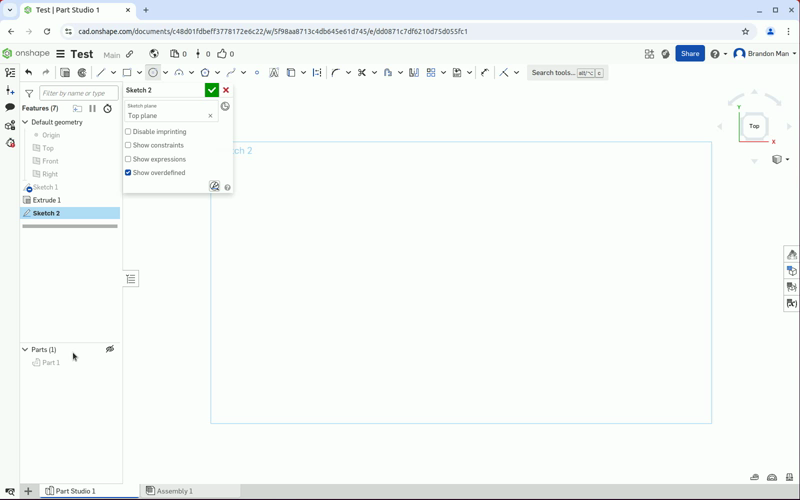
key_down(shift)
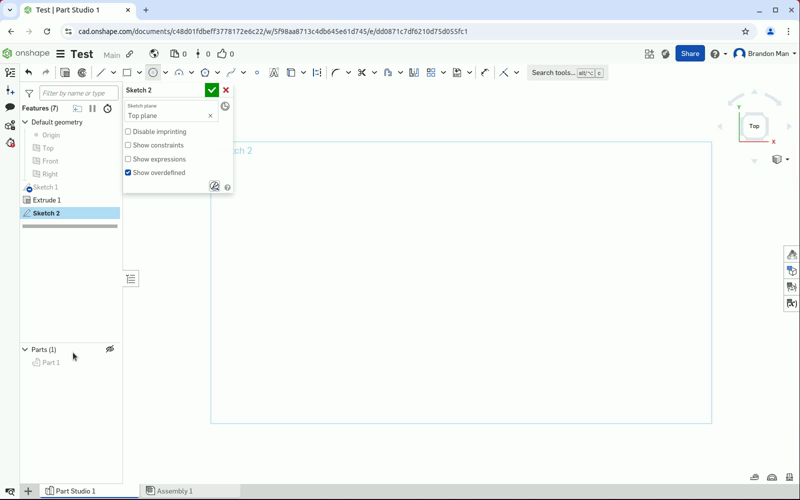
mouse_move(461, 282)
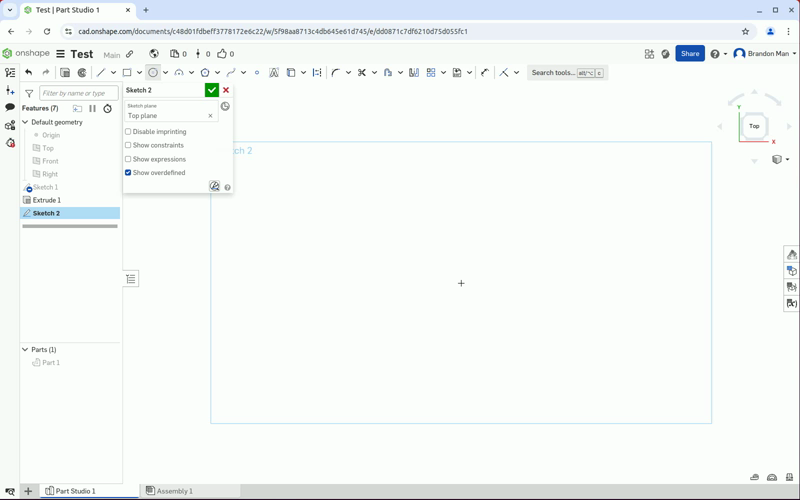
click(461, 282)
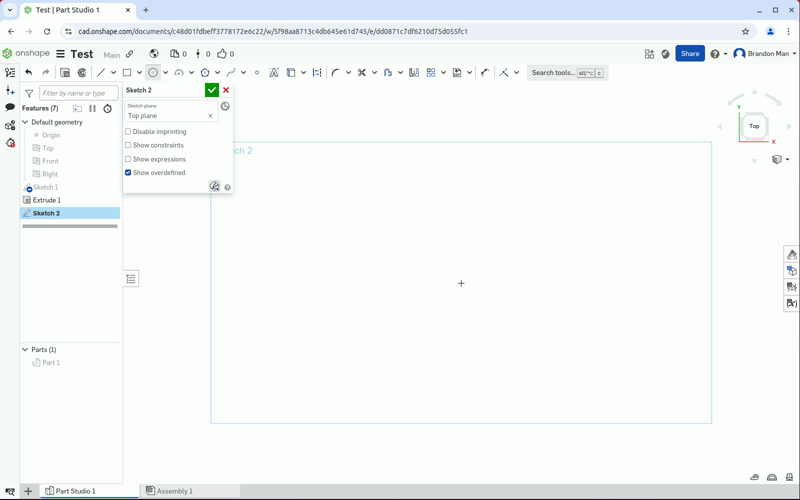
key_up(shift)
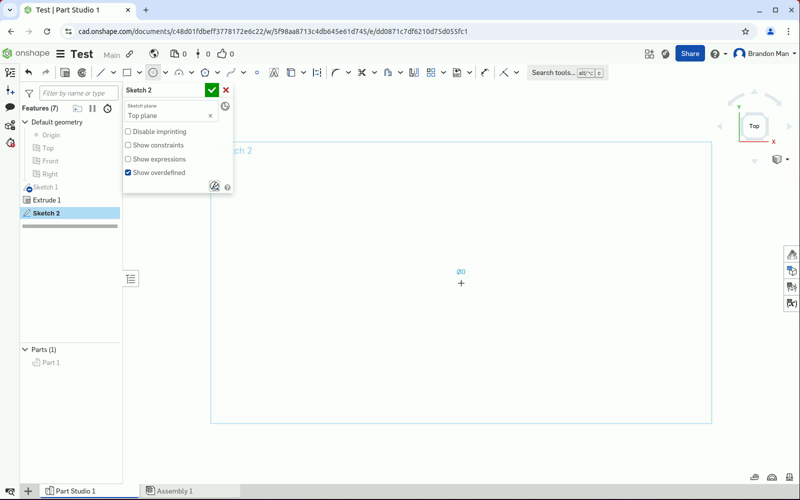
mouse_move(466, 282)
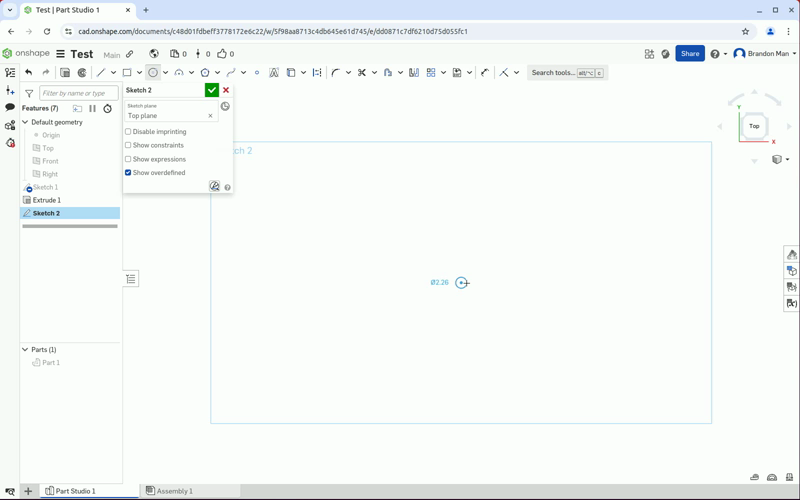
click(466, 282)
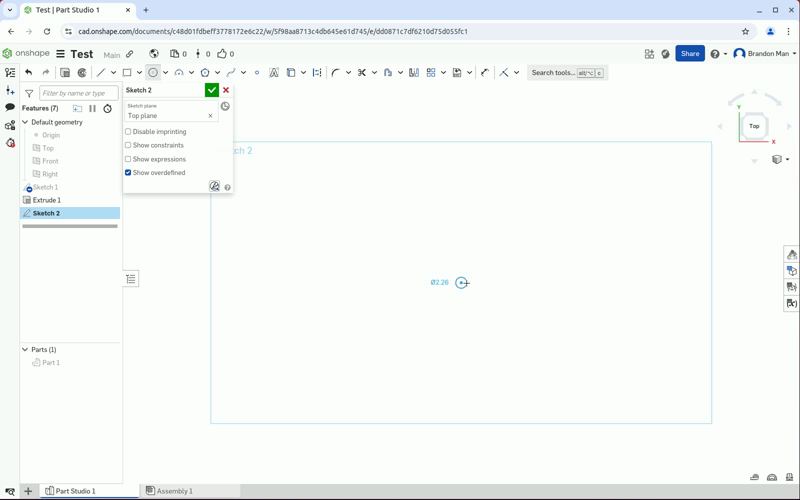
key(esc)
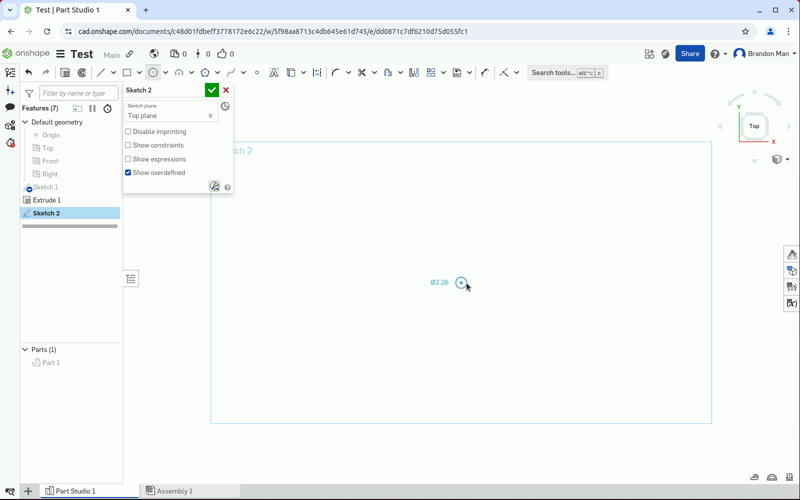
mouse_move(461, 278)
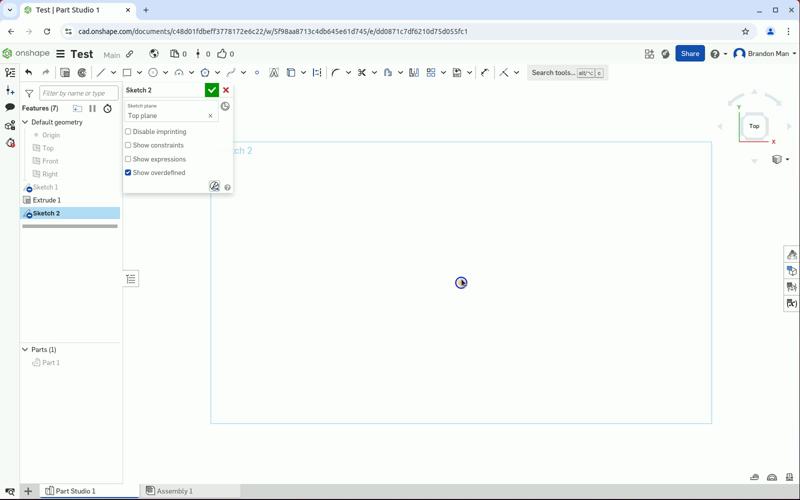
scroll(6)
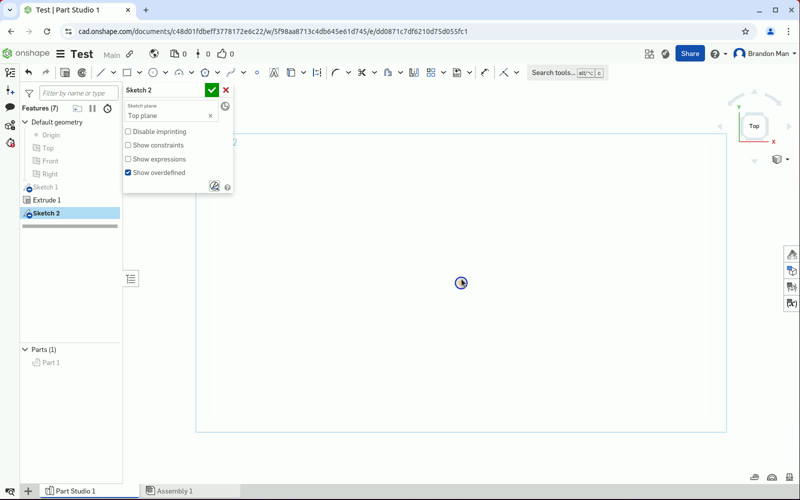
scroll(6)
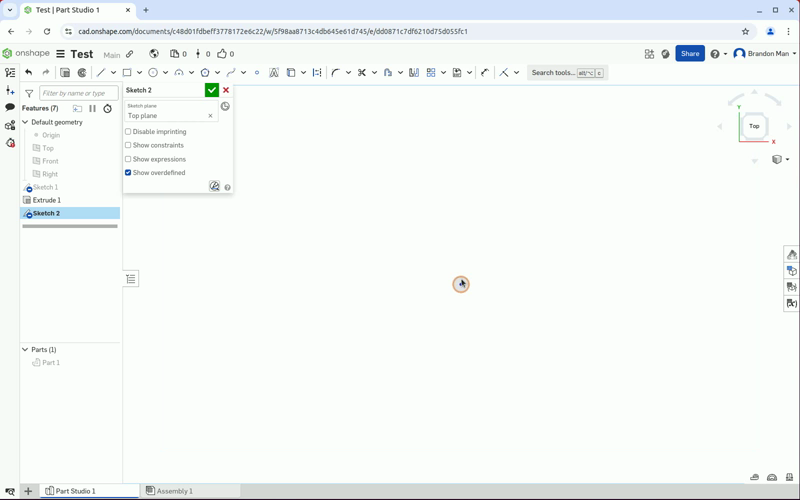
scroll(6)
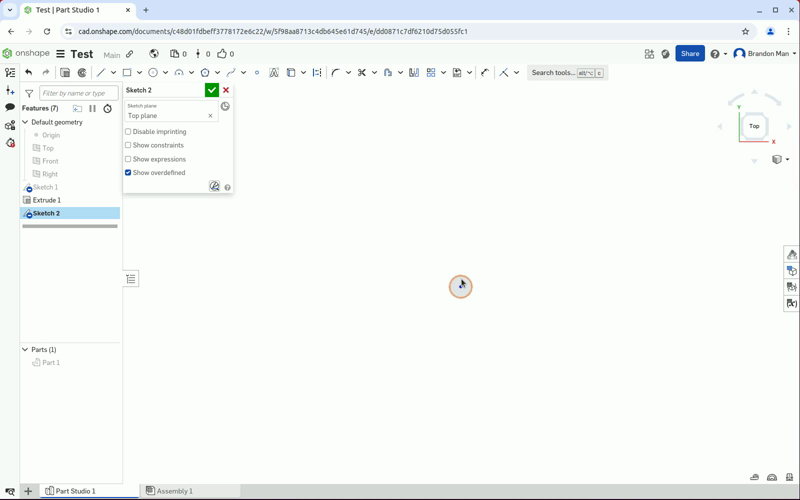
scroll(6)
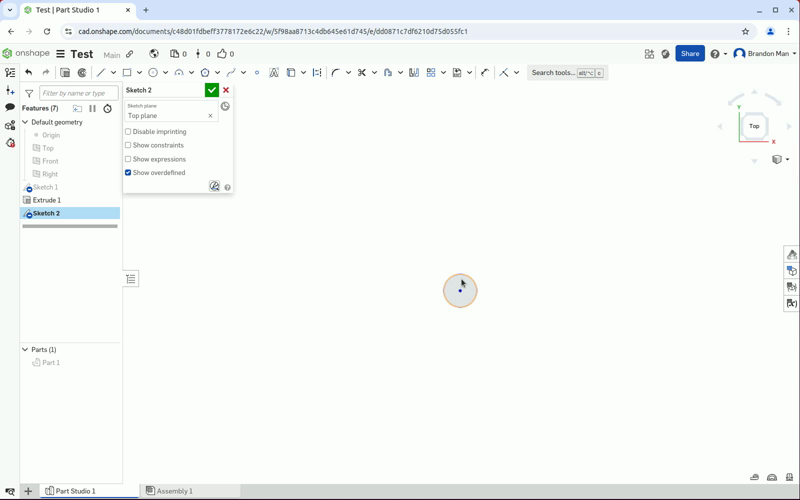
scroll(6)
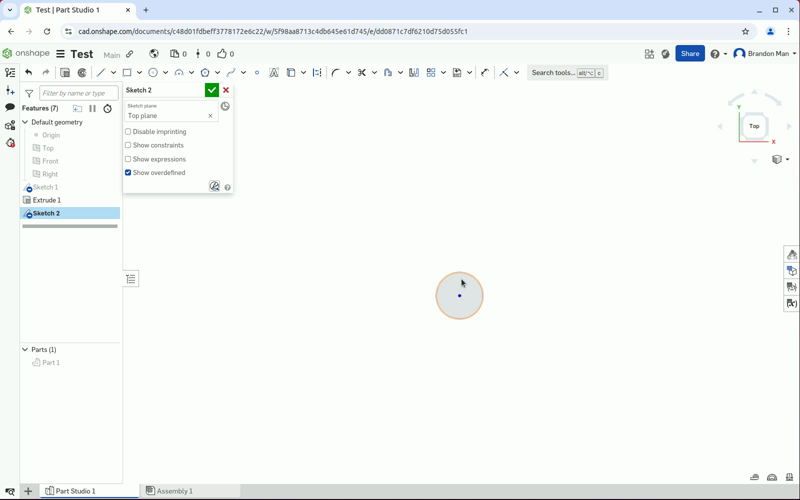
scroll(6)
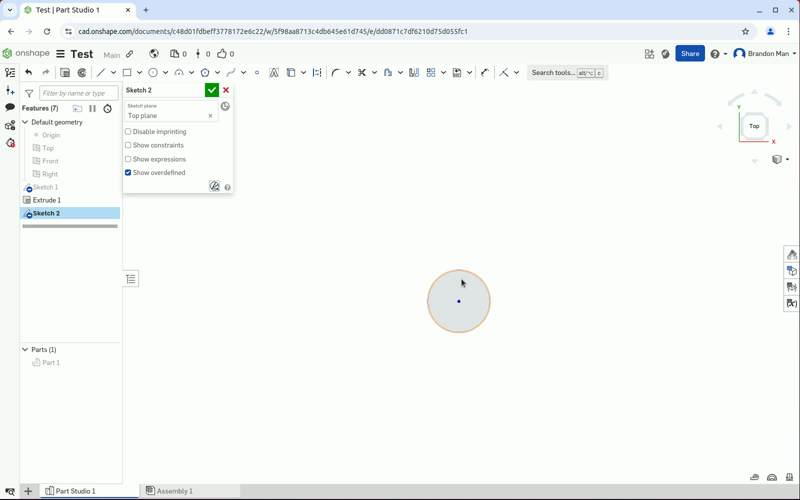
scroll(6)
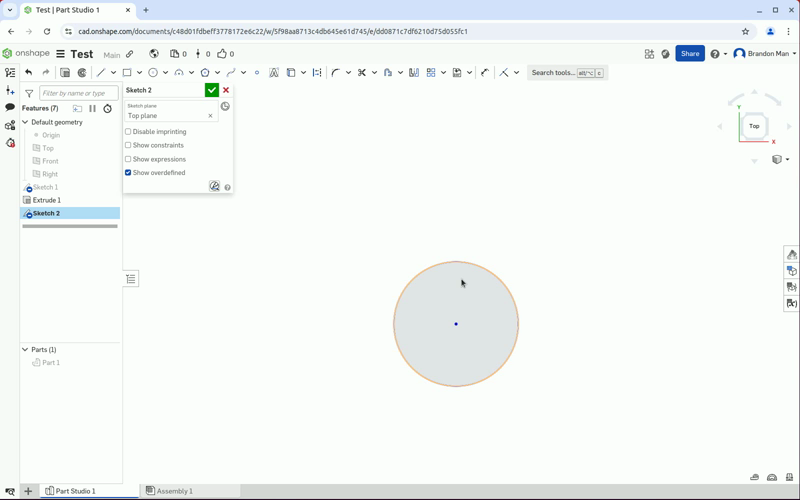
click(461, 278)
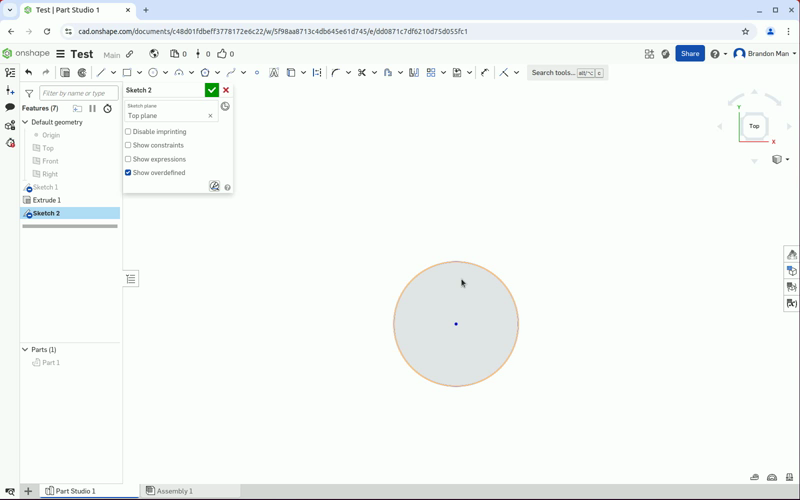
scroll(-6)
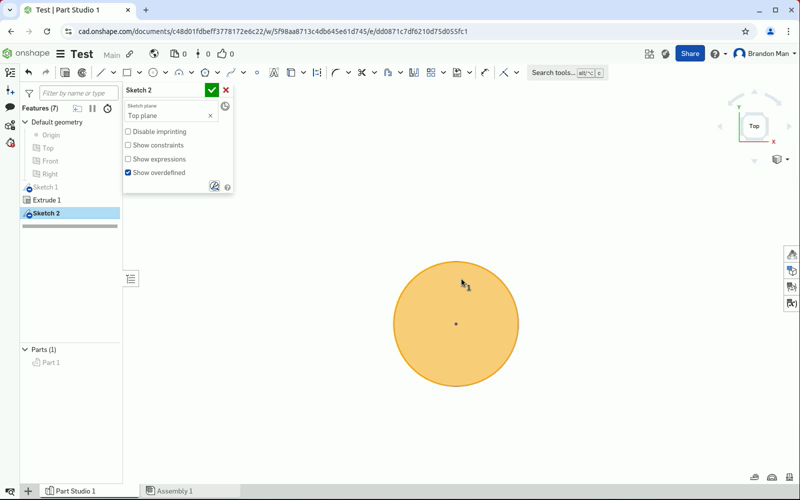
scroll(-6)
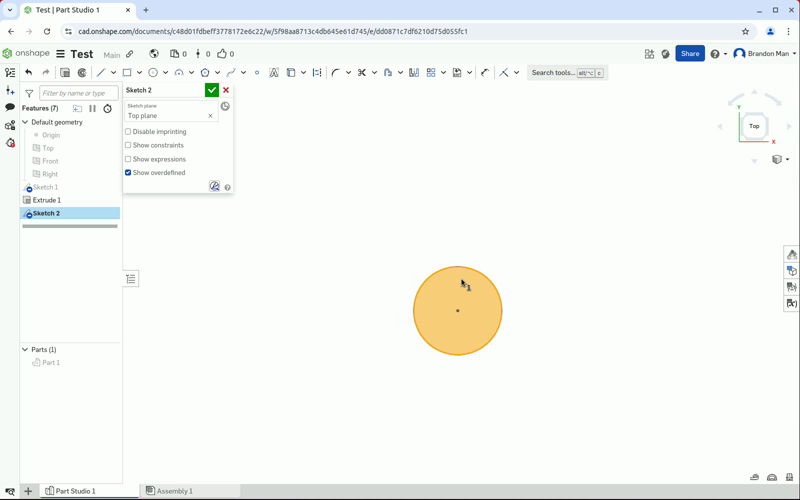
scroll(-6)
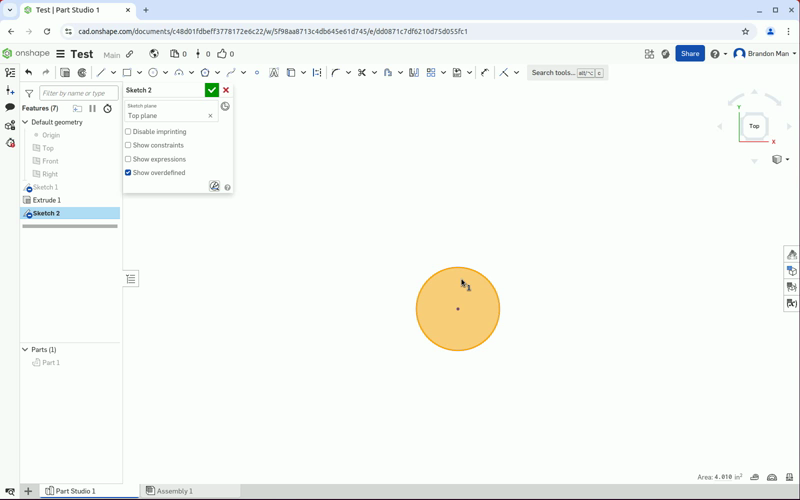
scroll(-6)
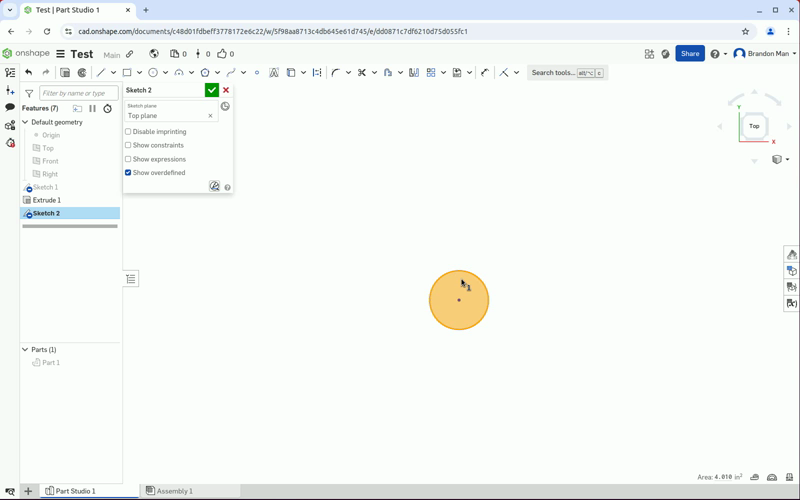
scroll(-6)
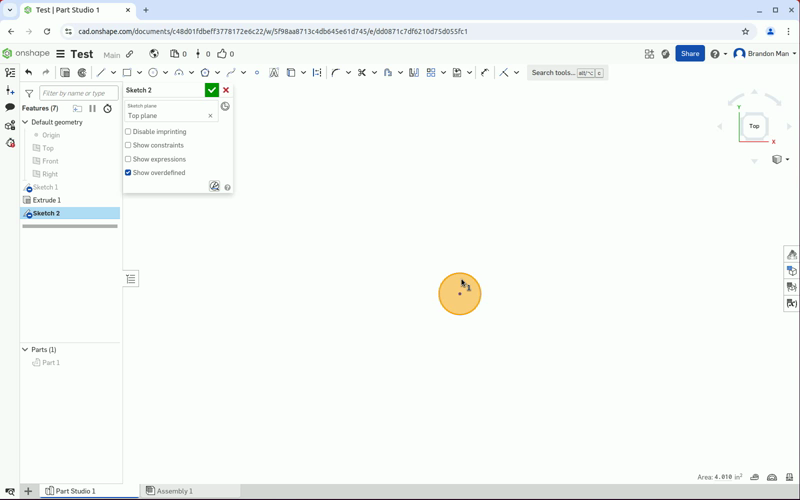
scroll(-6)
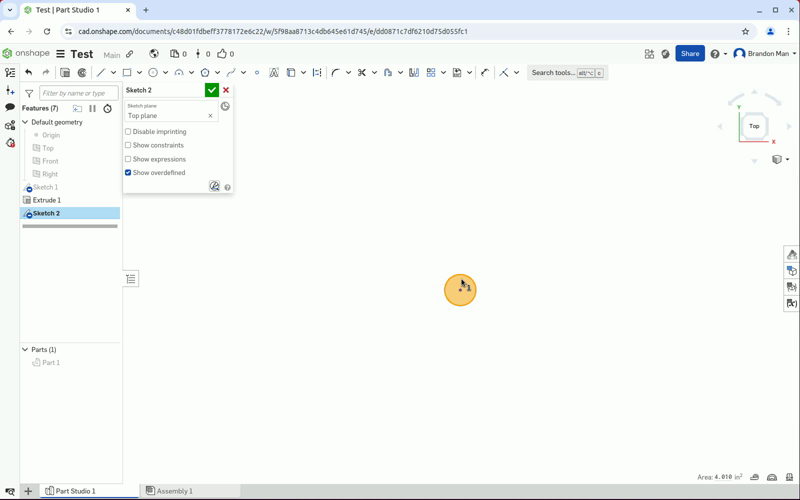
scroll(-6)
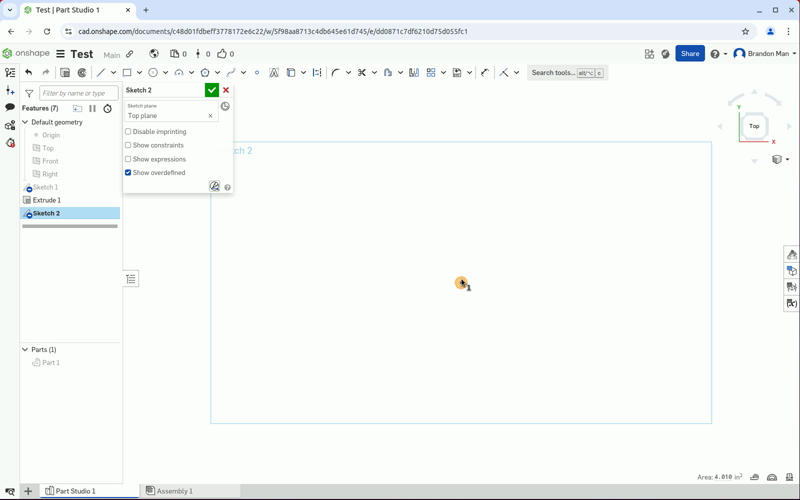
mouse_move(73, 352)
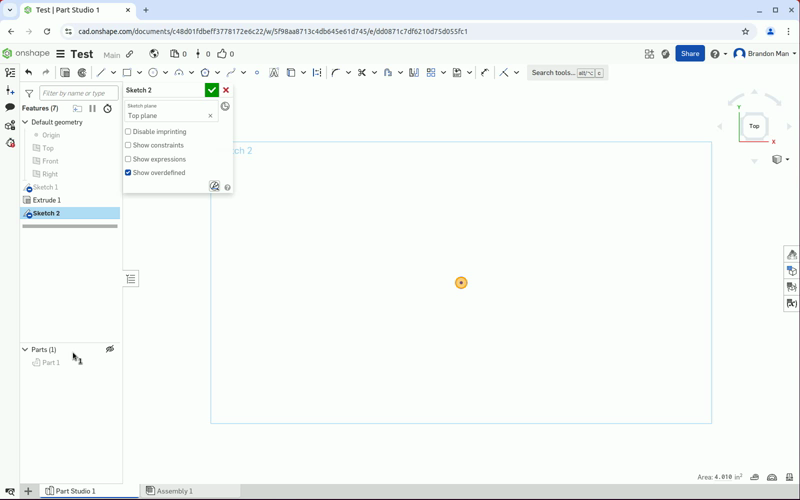
key(shift+y)
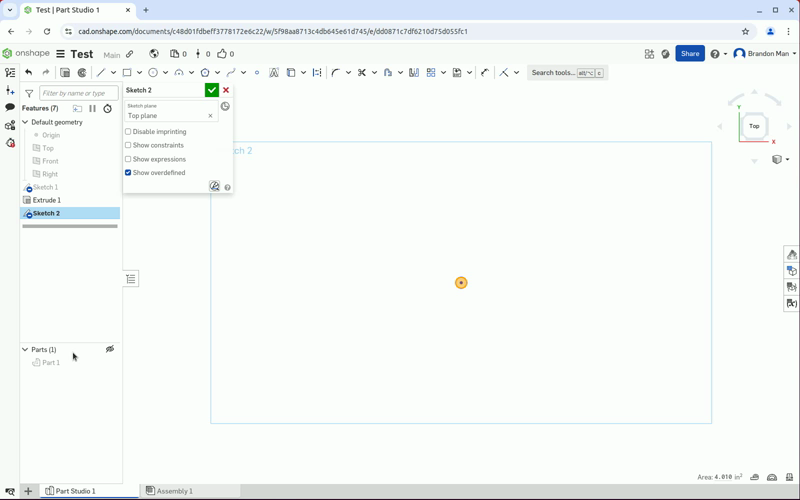
key(shift+e)
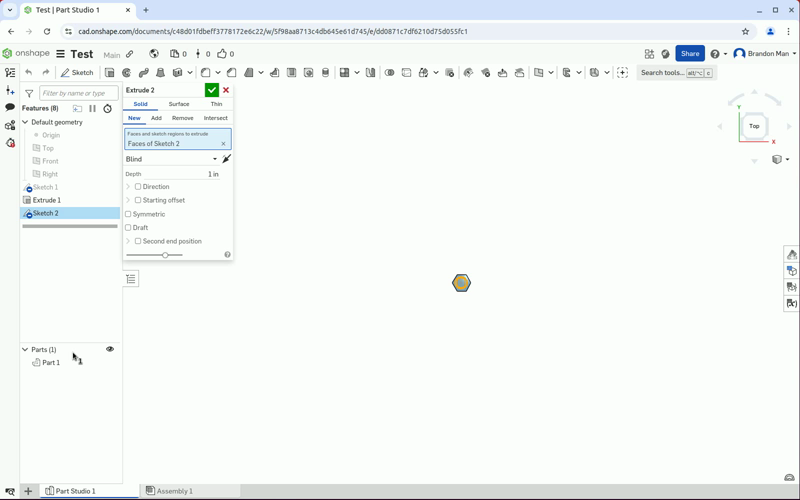
mouse_move(143, 106)
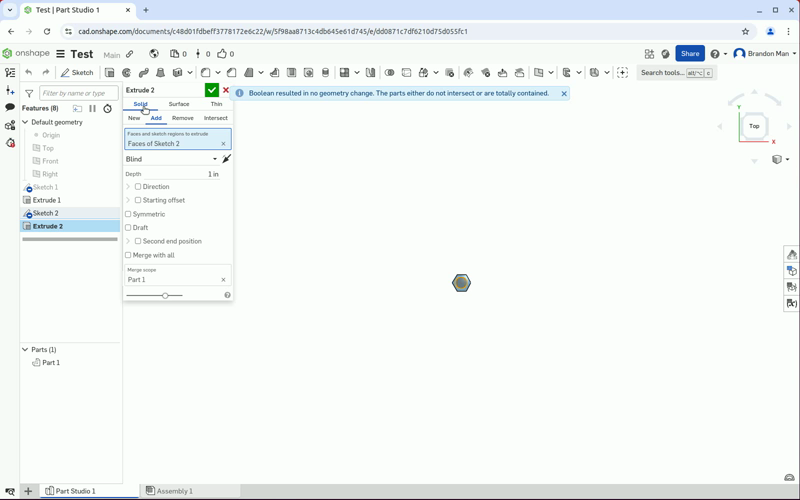
click(143, 106)
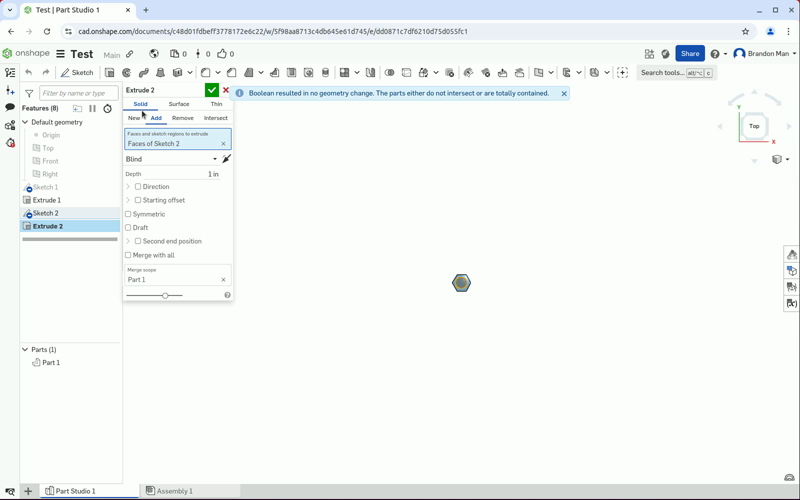
mouse_move(137, 120)
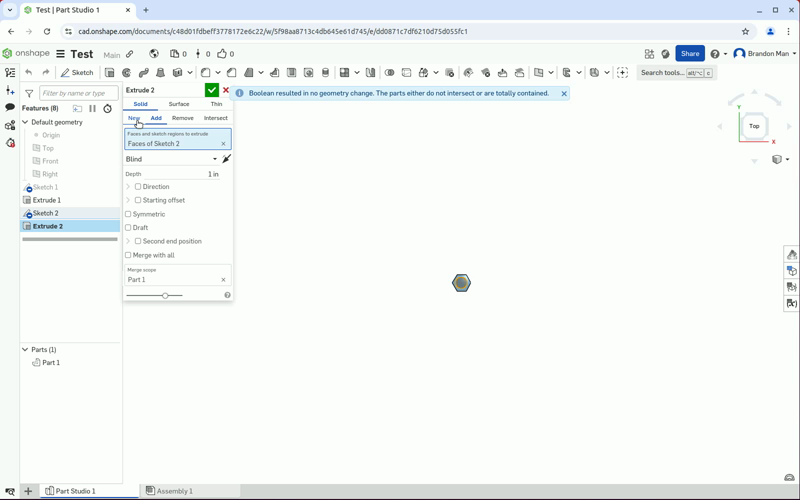
click(137, 120)
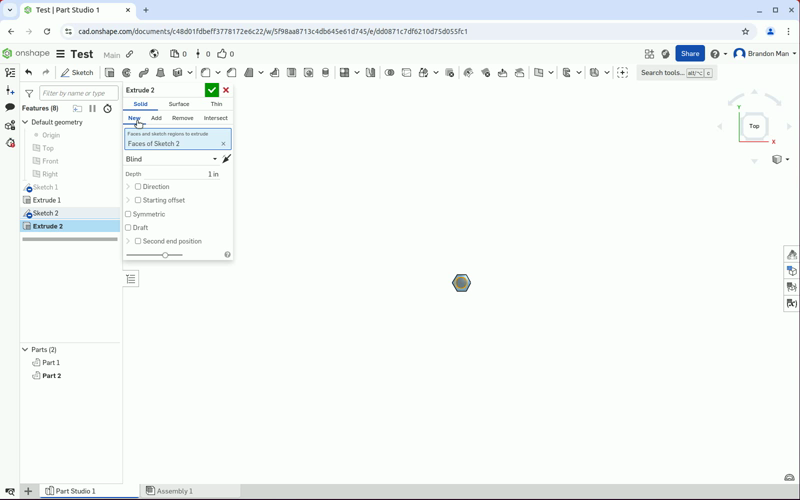
key(tab, 4)
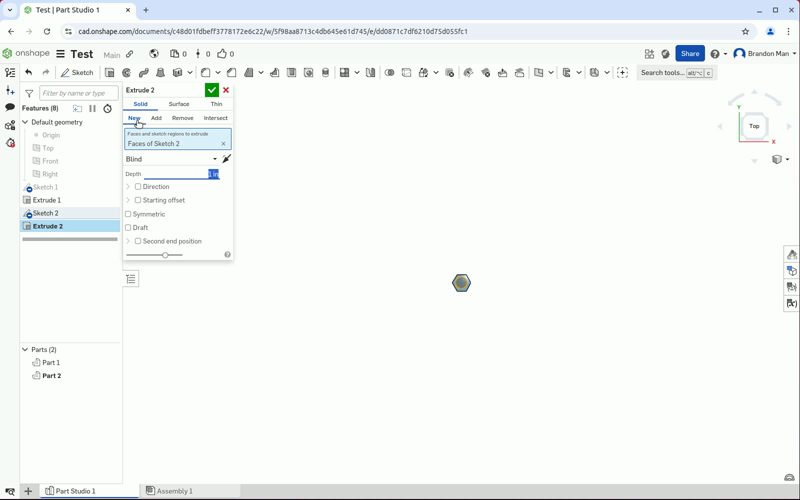
text(-23.108)
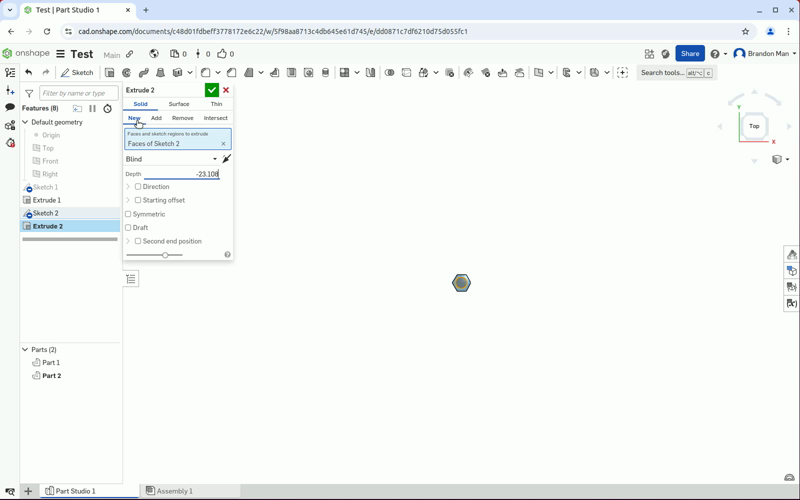
key(enter)
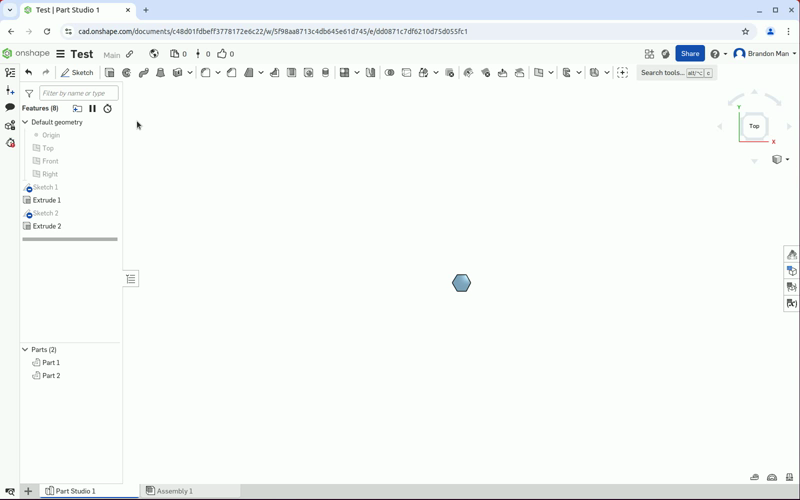
key(shift+h)
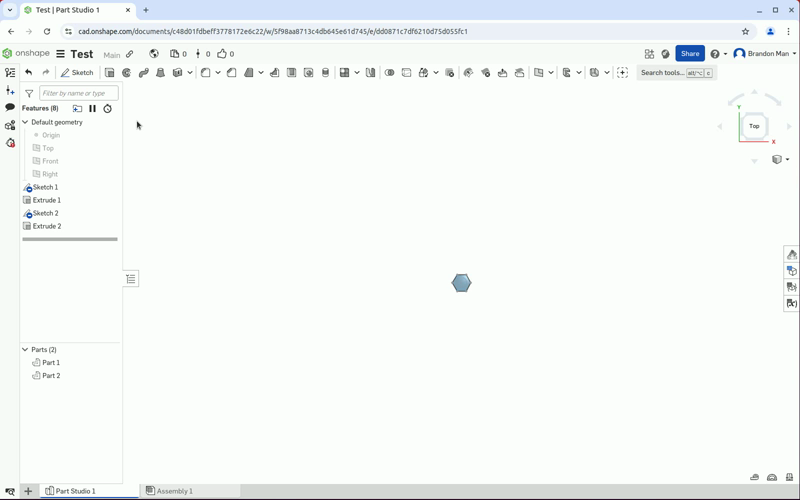
key(shift+h)
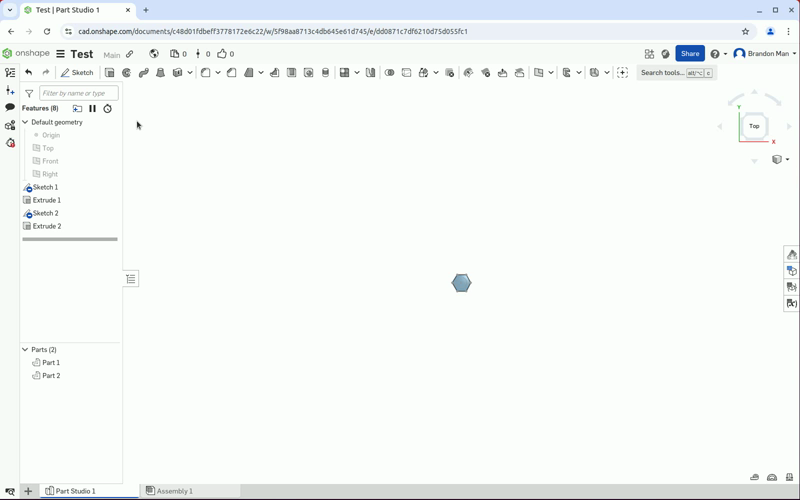
key(shift+7)
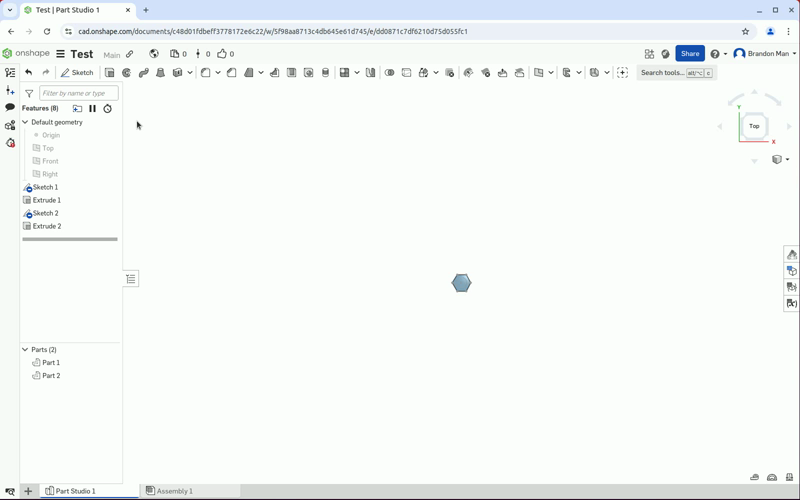
key(up, 3)
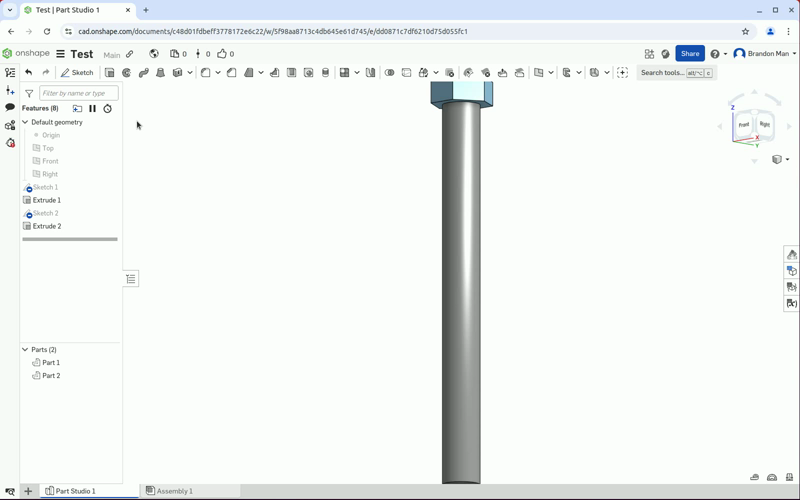
key(left, 3)
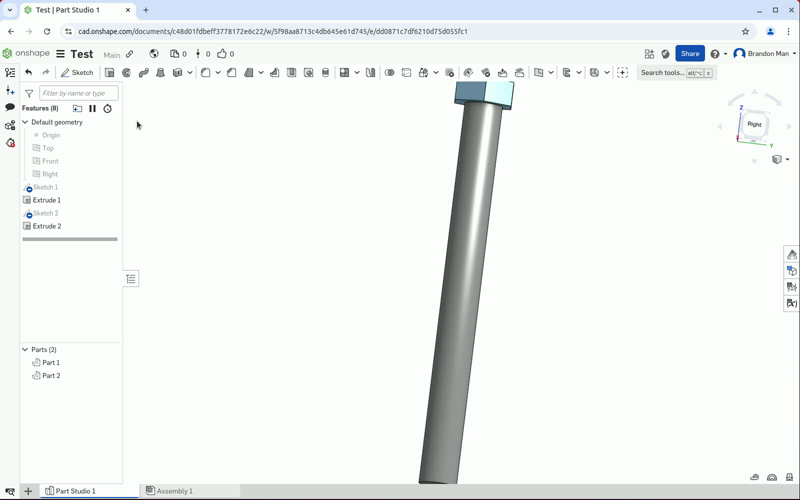
key(right, 3)
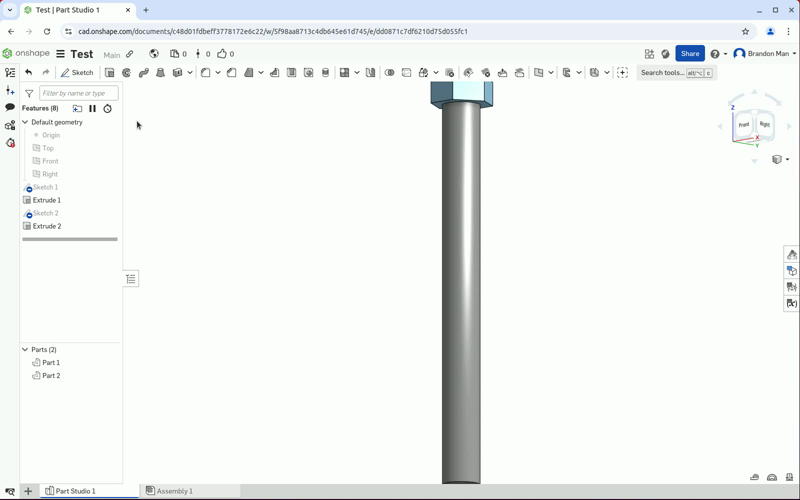
key(down, 3)
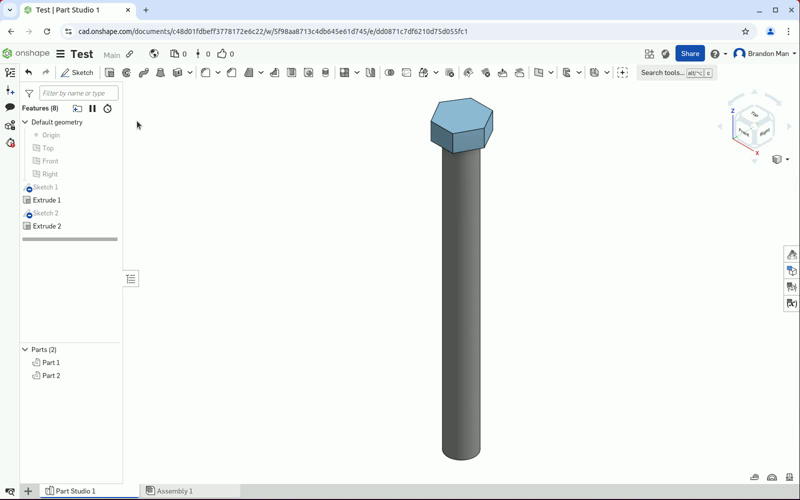
mouse_move(73, 189)
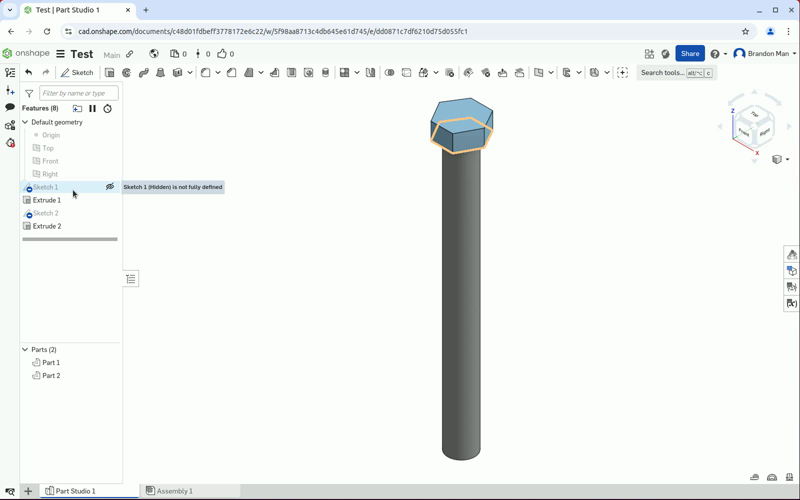
click(73, 189)